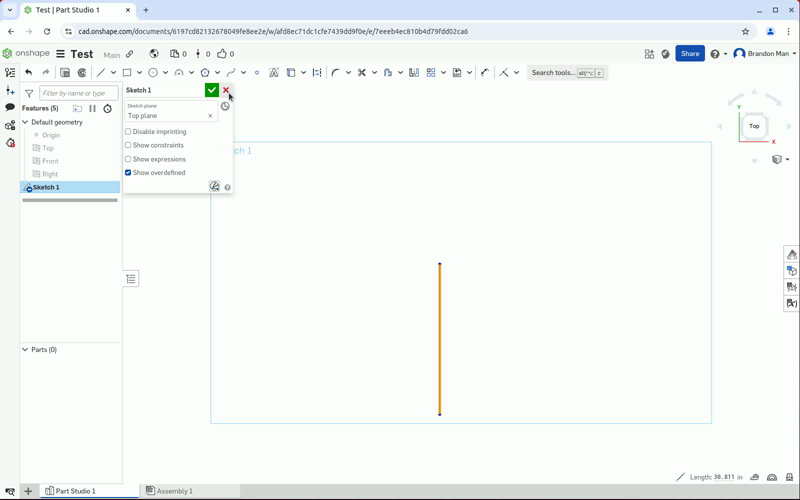
key(shift+h)
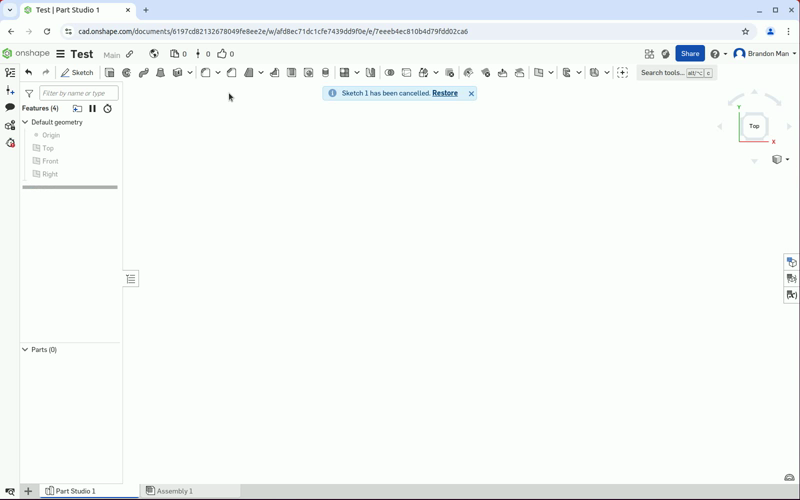
mouse_move(73, 352)
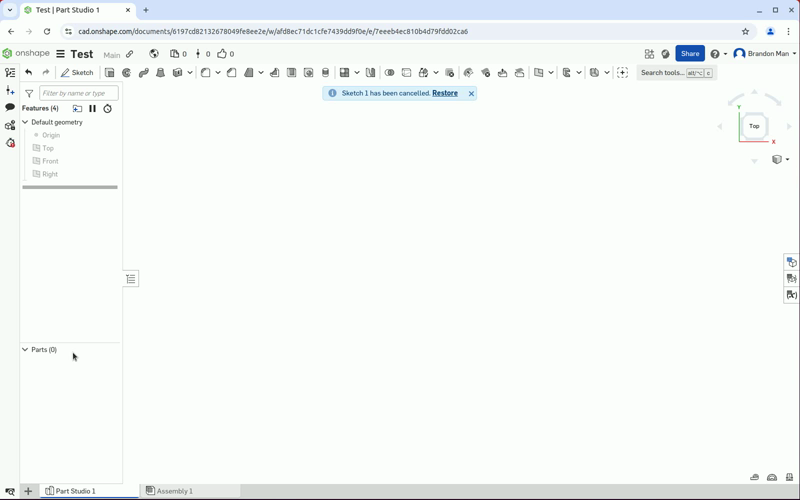
key(y)
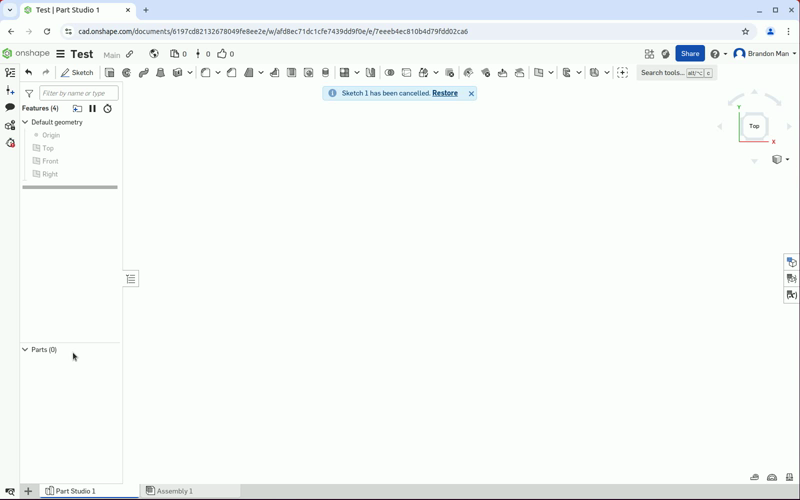
key(shift+p)
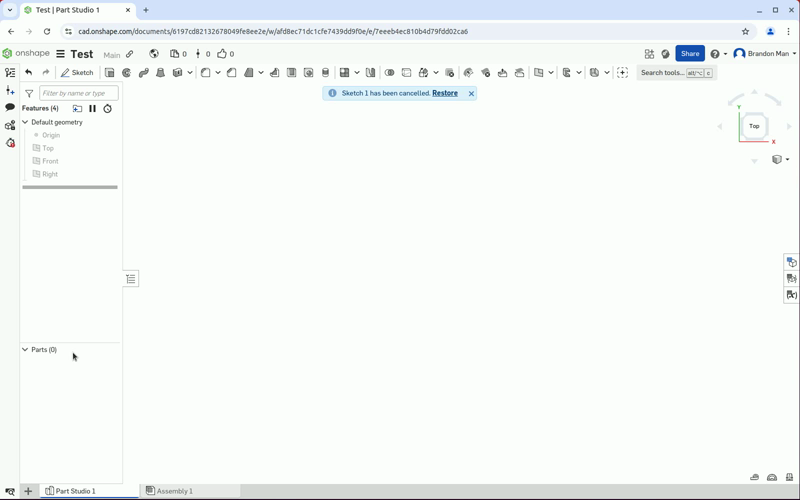
key(space)
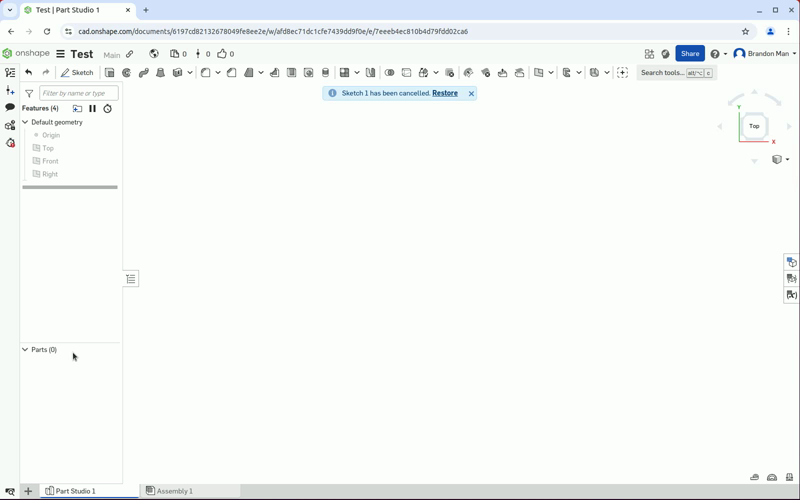
key_down(shift)
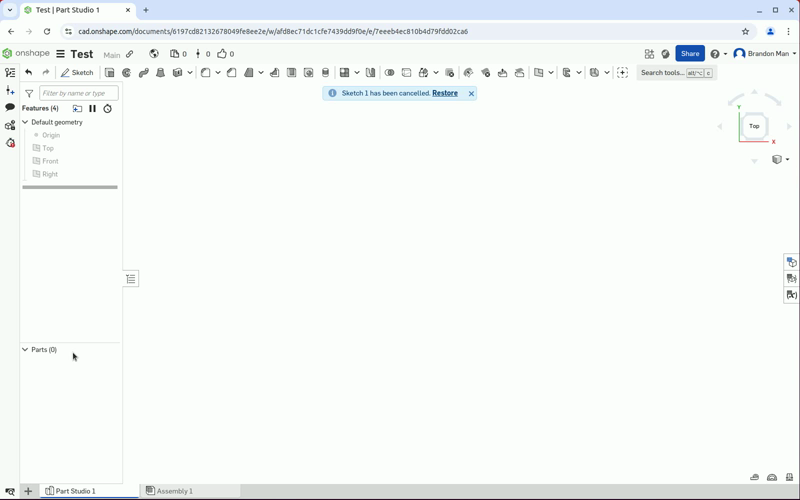
key(up)
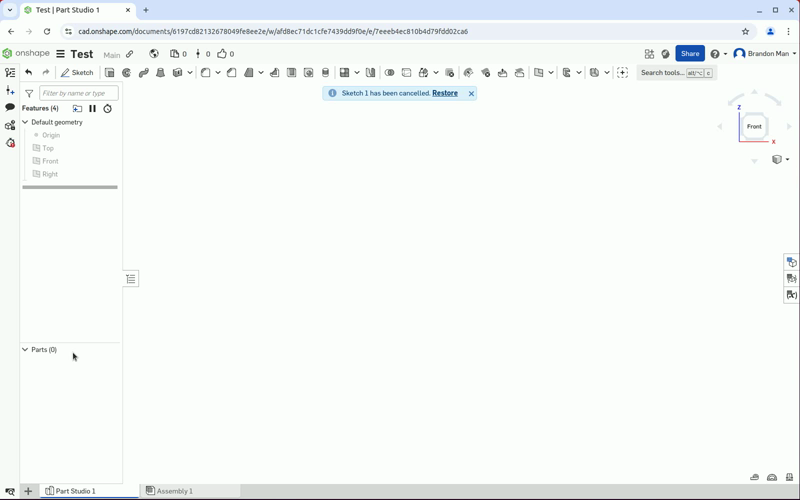
key_up(shift)
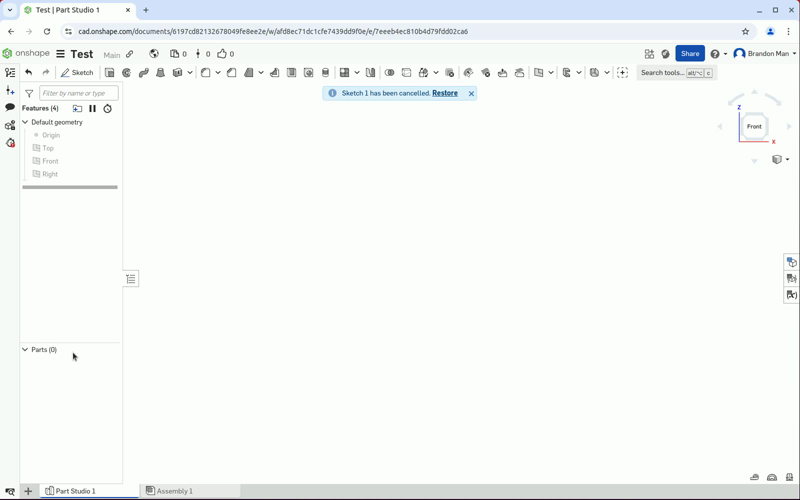
mouse_move(73, 352)
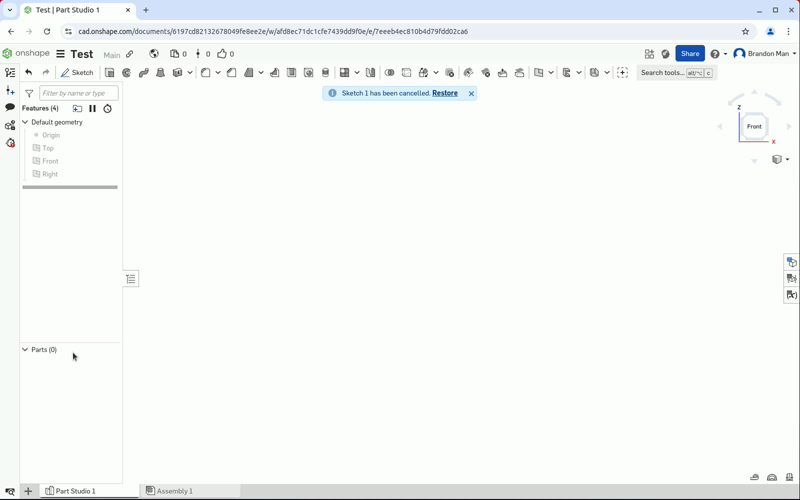
key(shift+y)
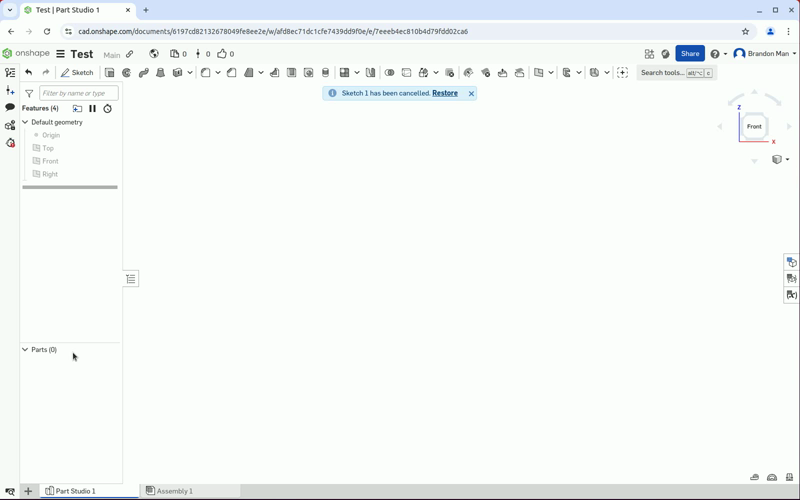
key(shift+s)
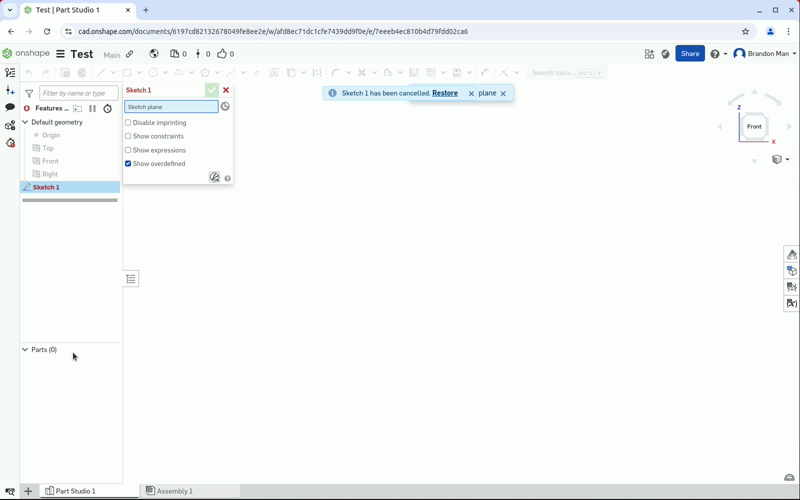
mouse_move(73, 163)
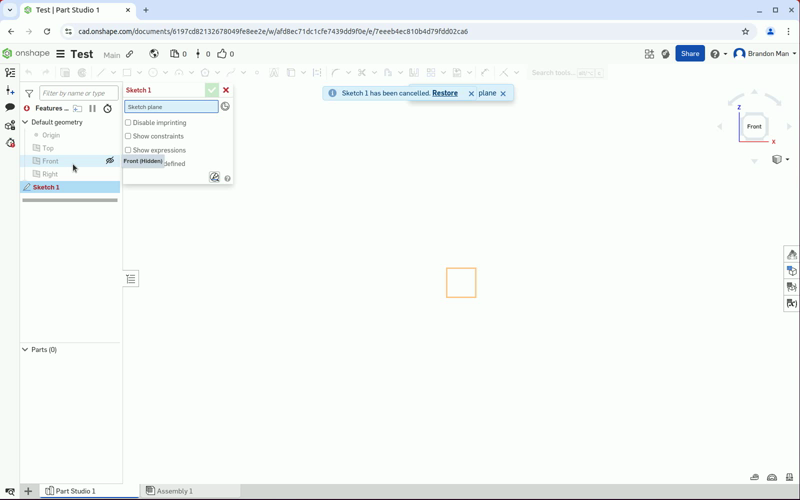
click(73, 163)
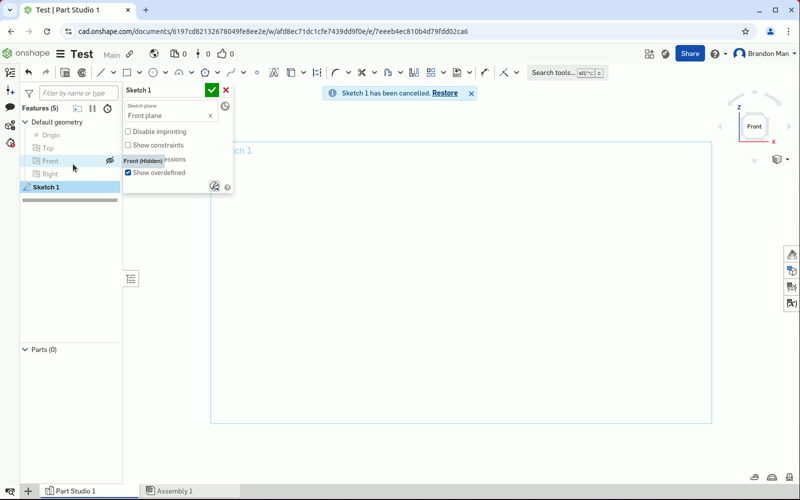
mouse_move(73, 352)
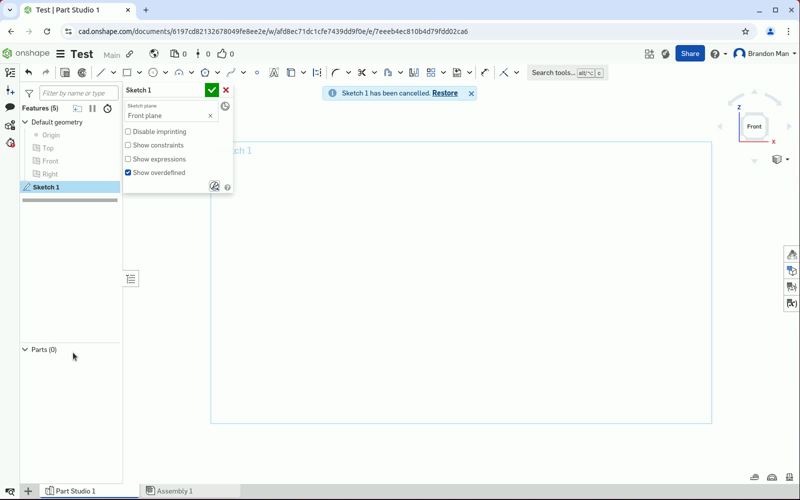
key(y)
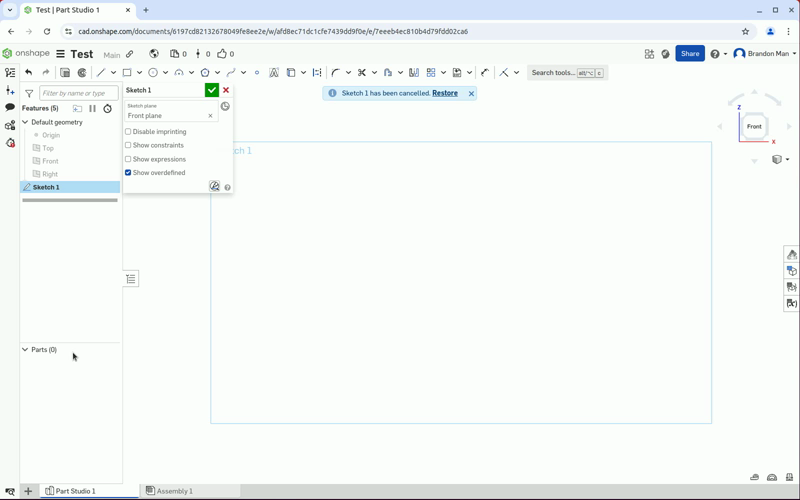
key(c)
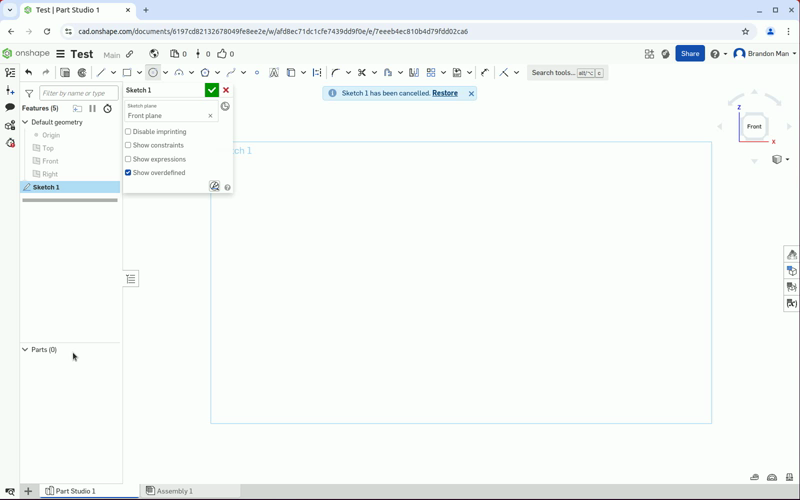
key_down(shift)
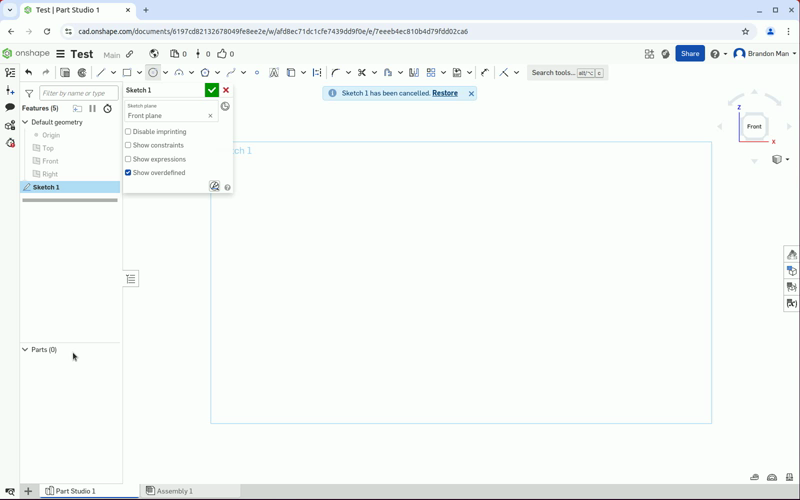
mouse_move(454, 276)
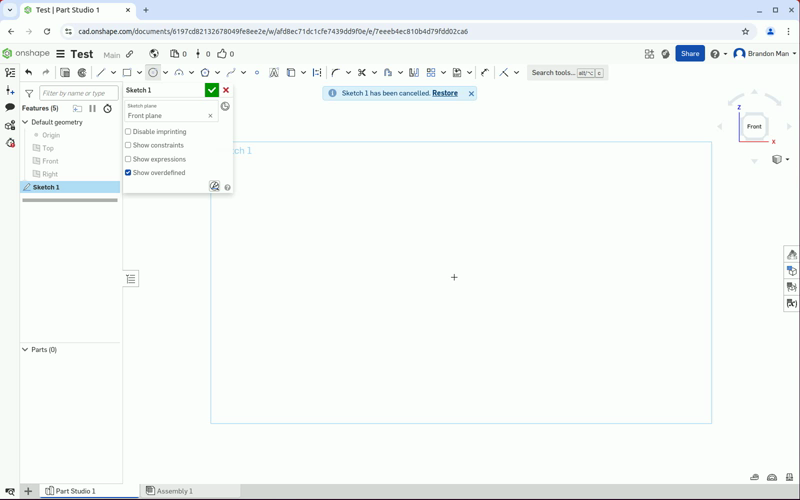
click(454, 276)
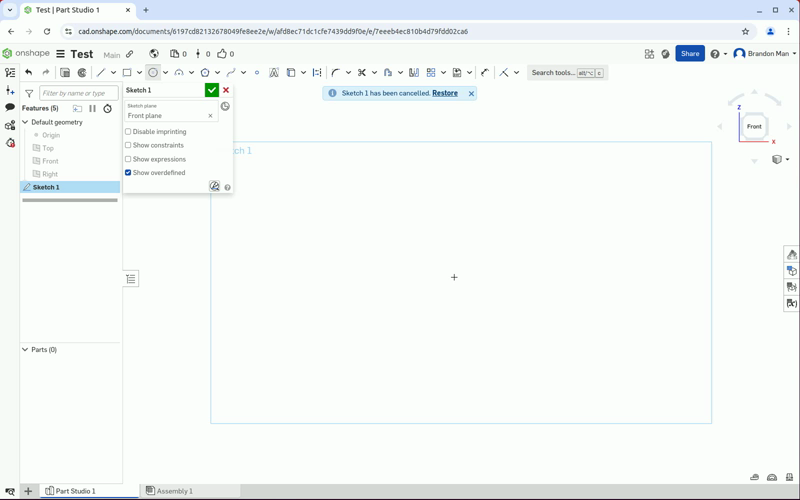
key_up(shift)
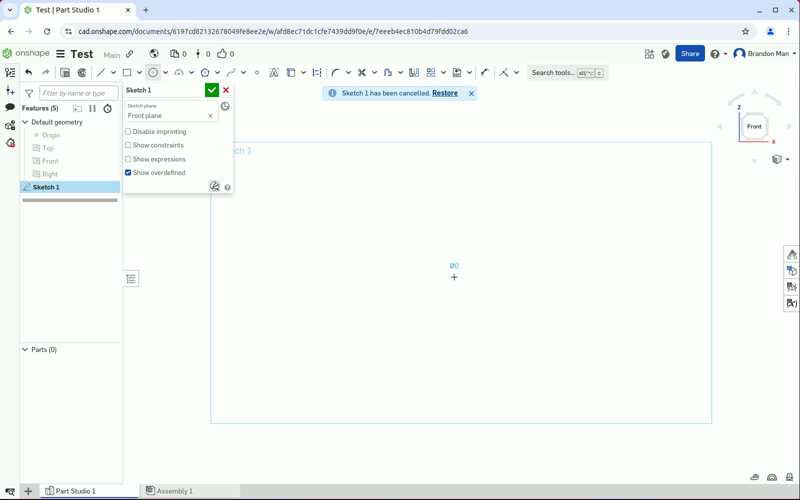
mouse_move(460, 276)
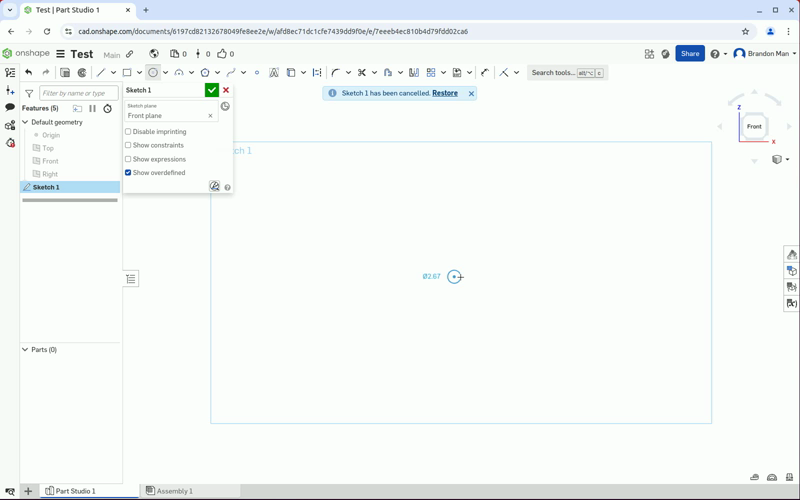
click(460, 276)
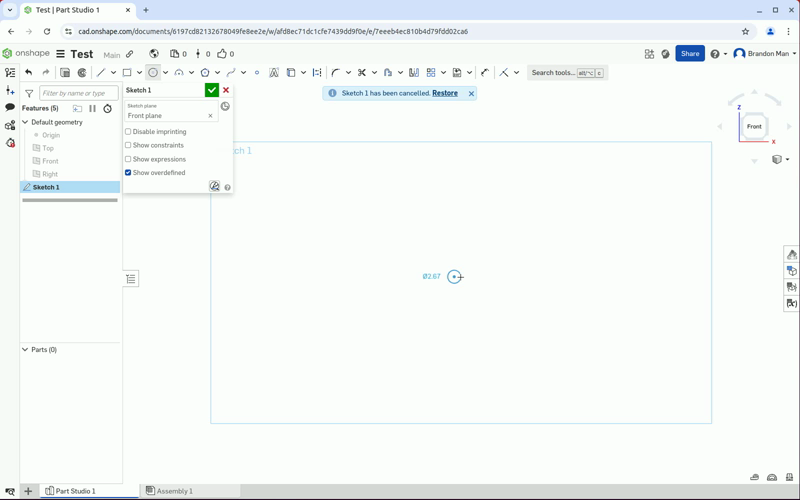
key(esc)
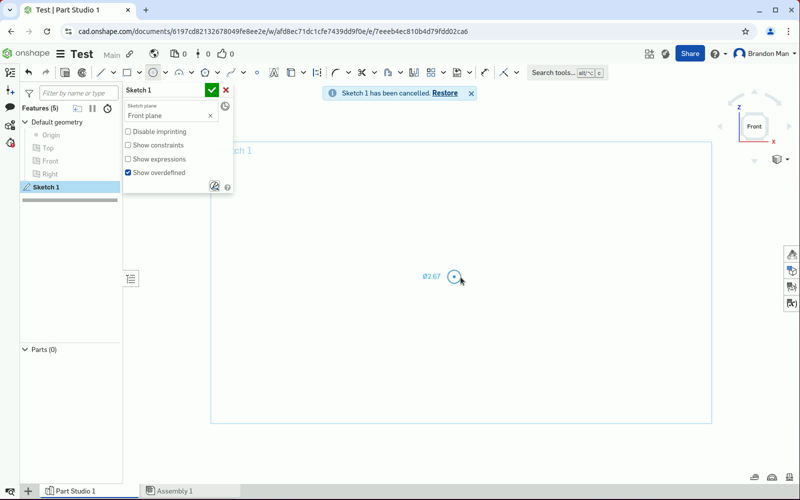
key(c)
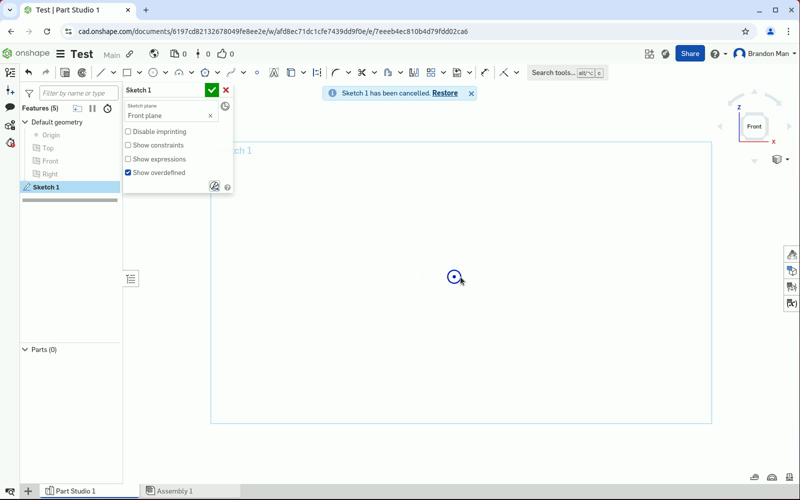
key_down(shift)
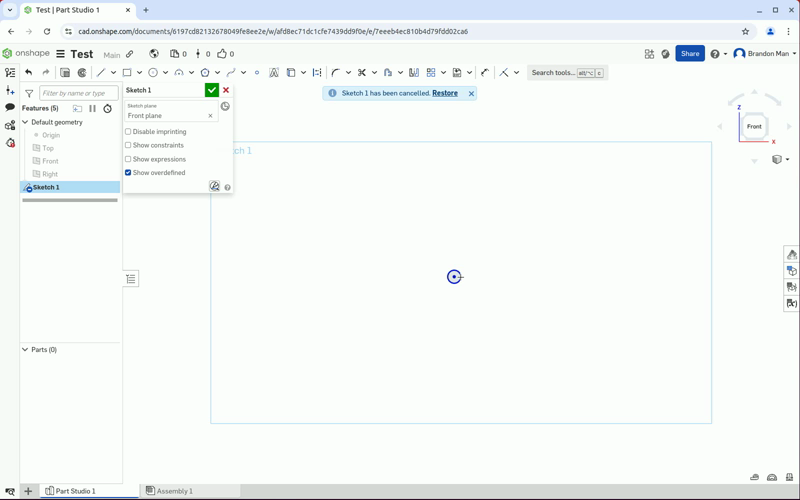
mouse_move(454, 276)
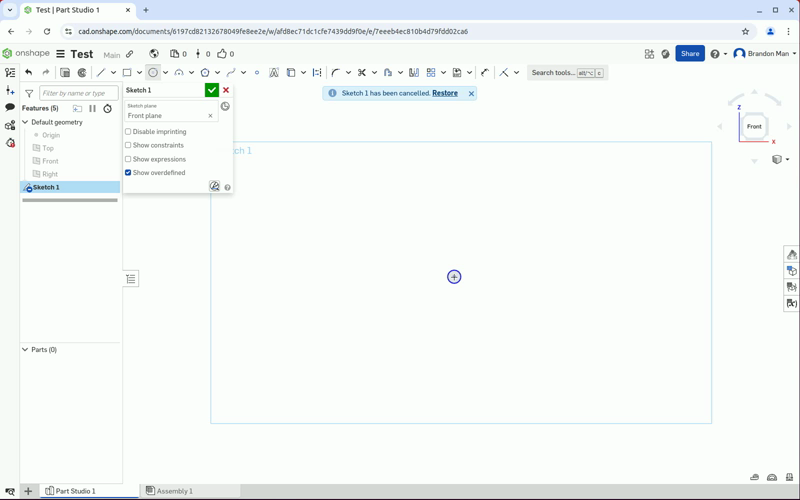
click(454, 276)
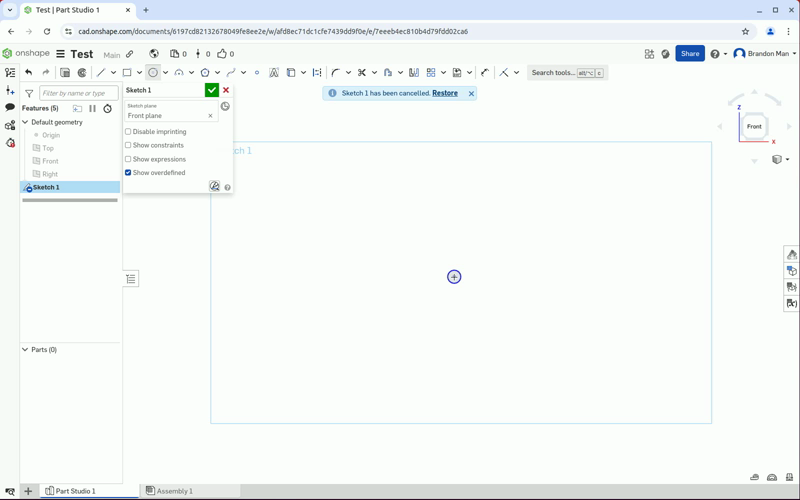
key_up(shift)
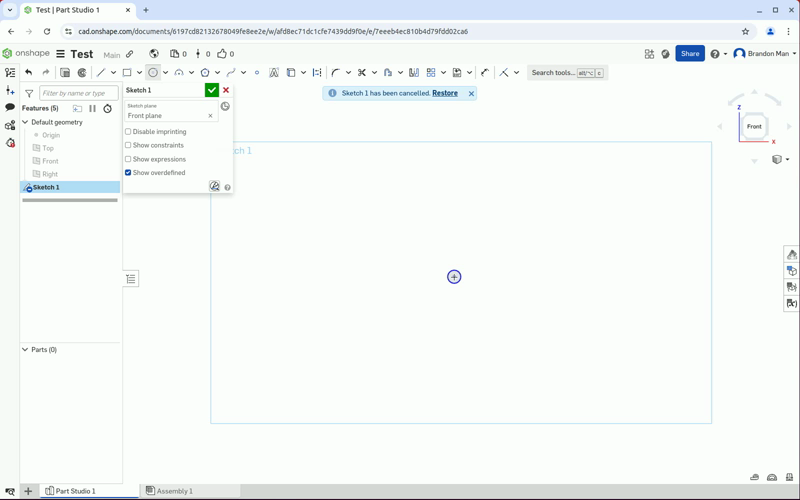
mouse_move(458, 276)
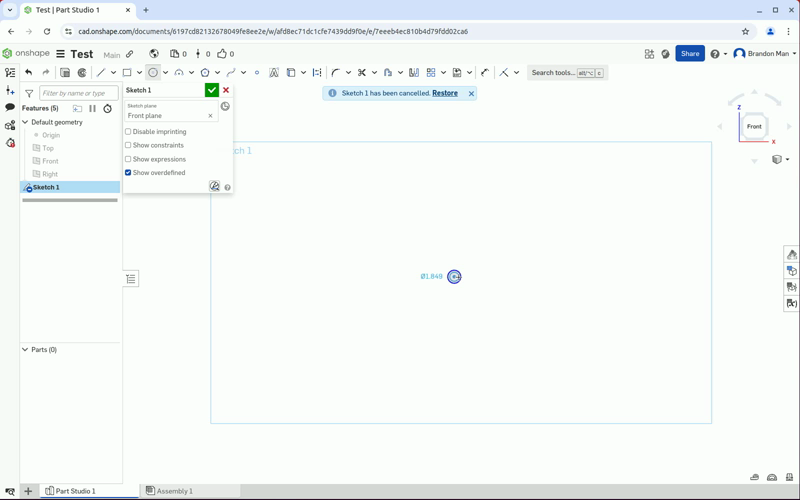
scroll(6)
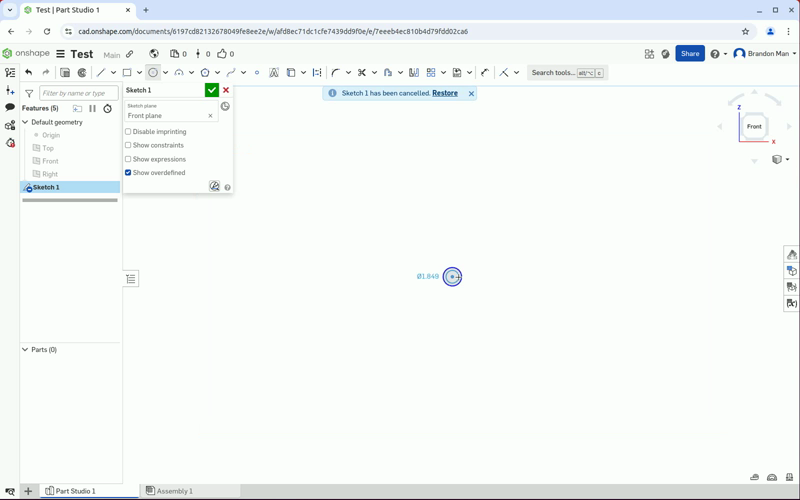
scroll(6)
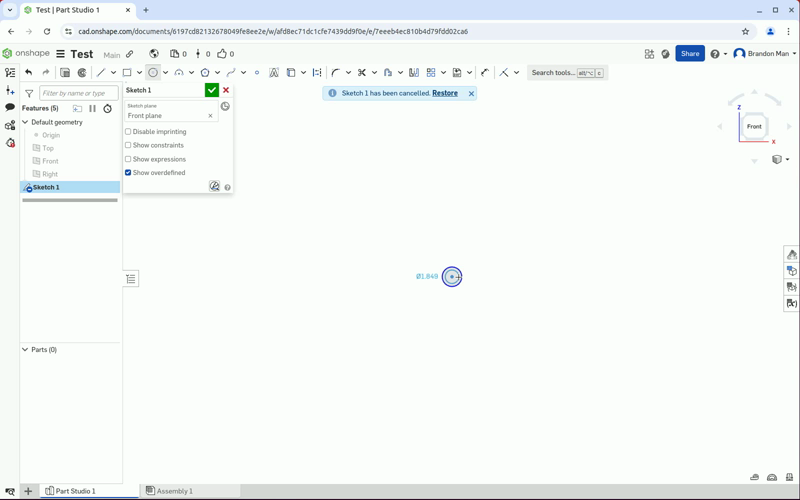
scroll(6)
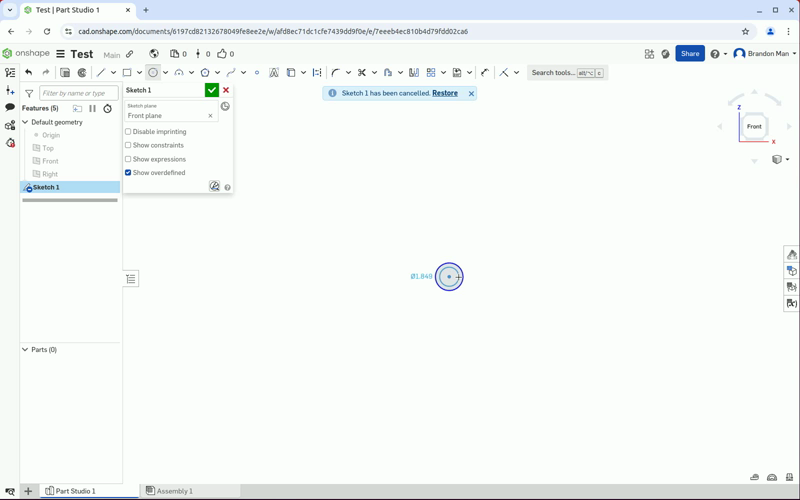
scroll(6)
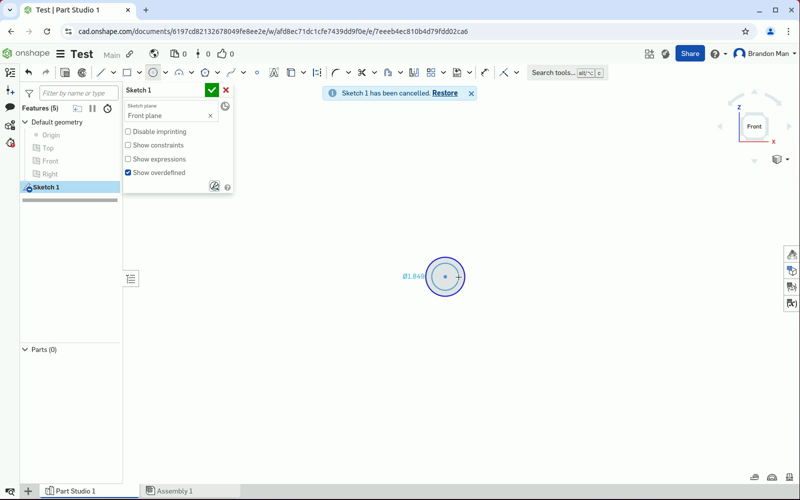
scroll(6)
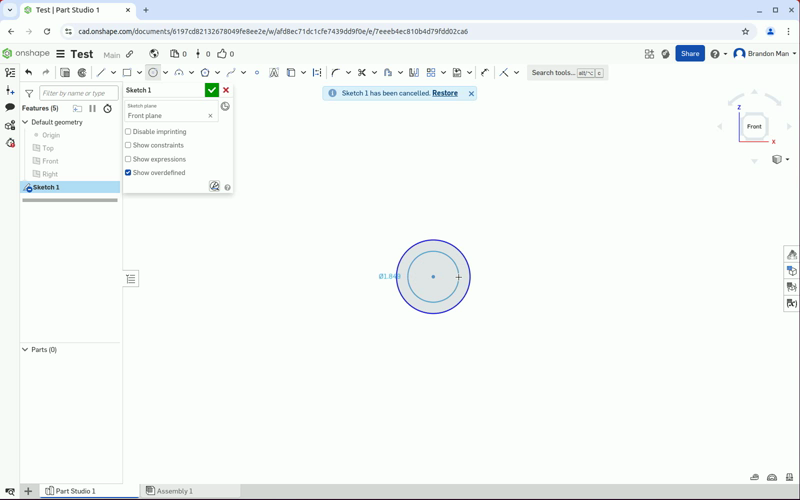
scroll(6)
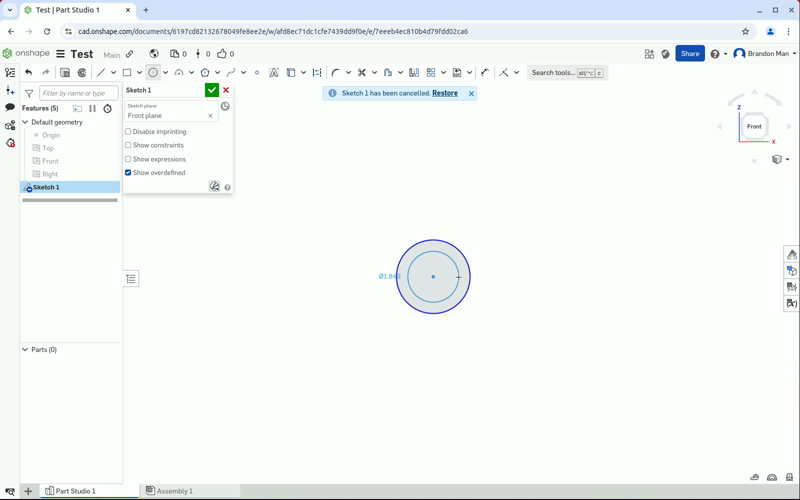
scroll(6)
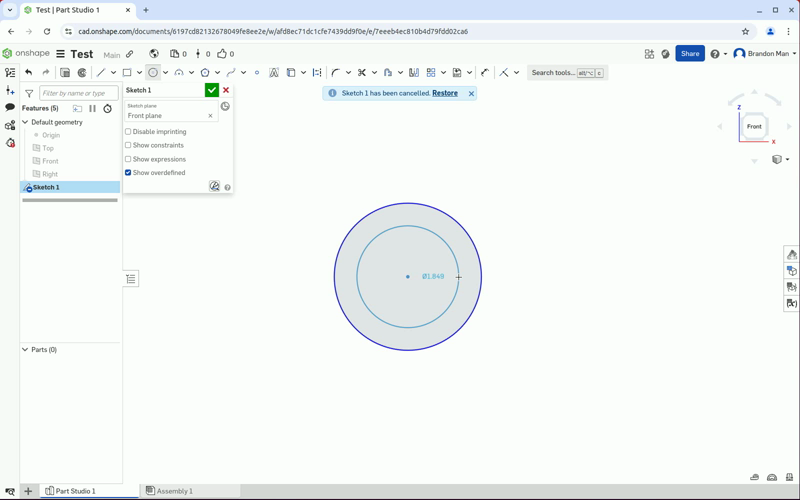
click(458, 276)
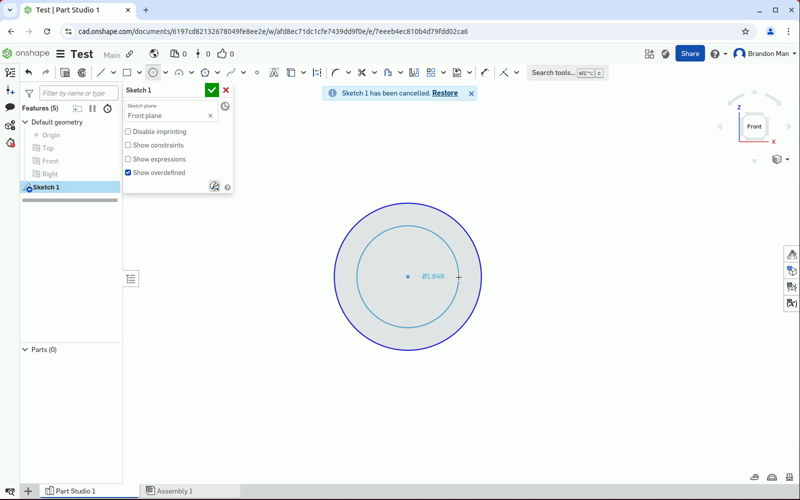
scroll(-6)
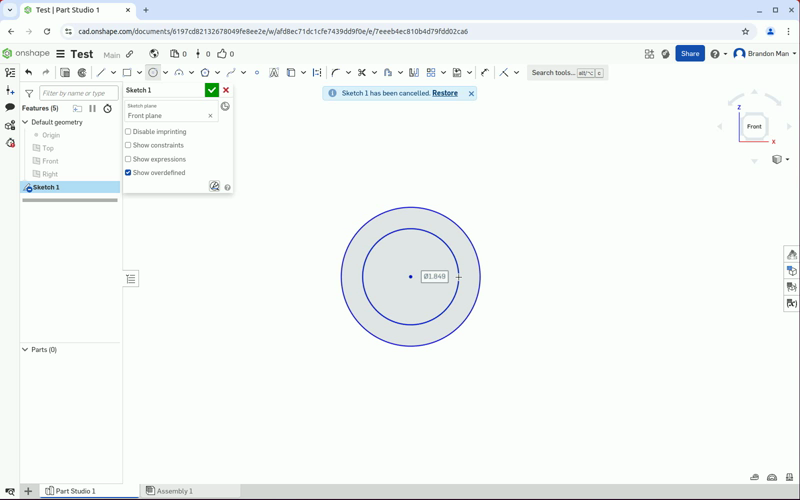
scroll(-6)
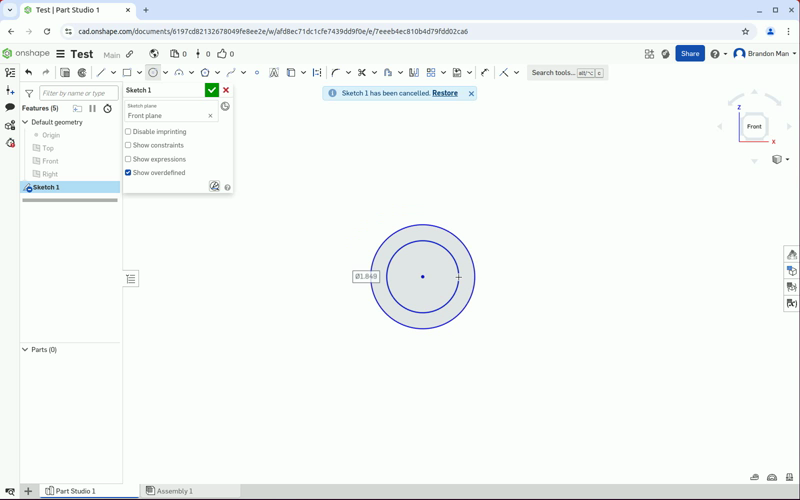
scroll(-6)
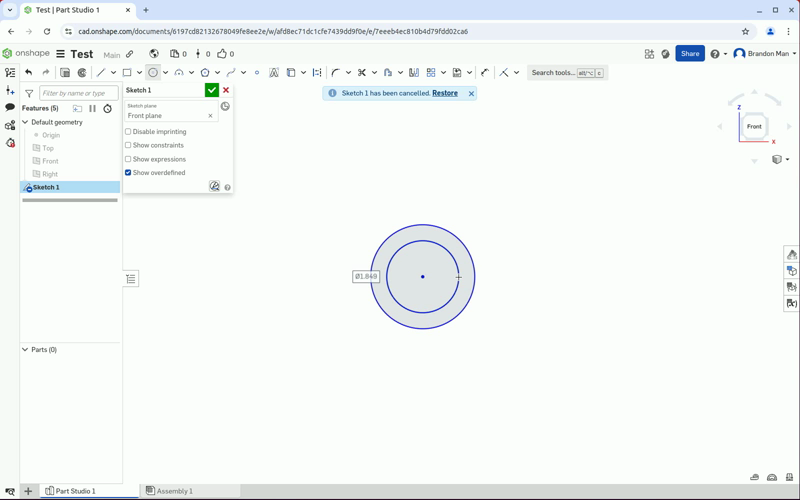
scroll(-6)
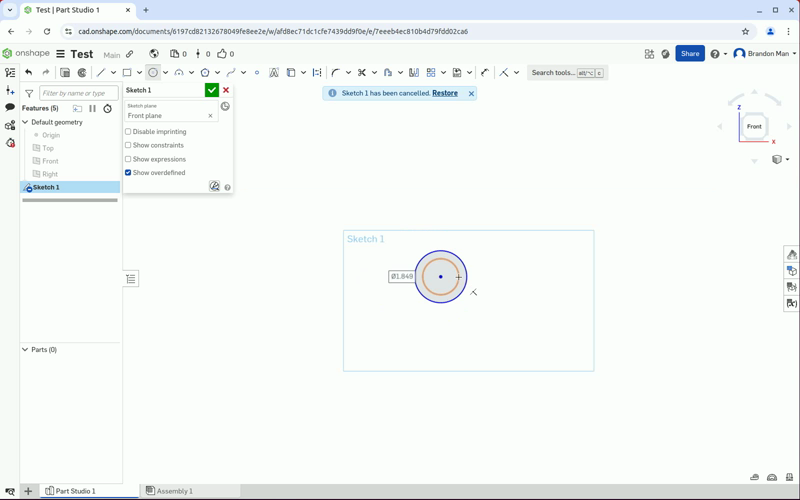
scroll(-6)
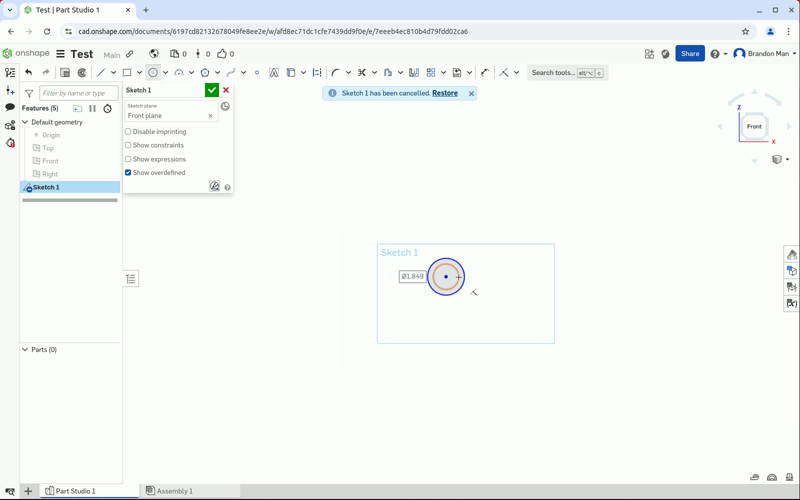
scroll(-6)
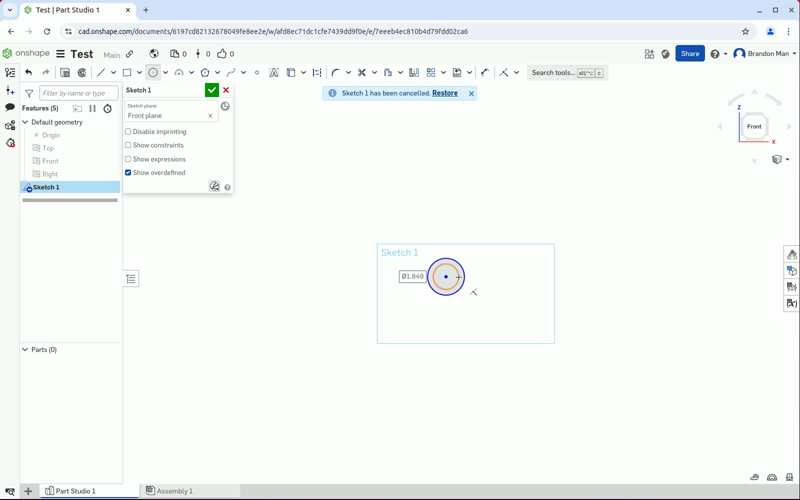
scroll(-6)
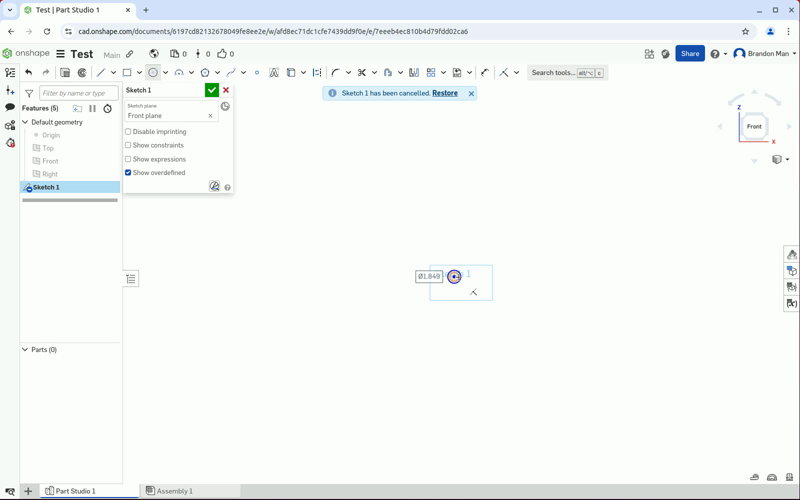
key(esc)
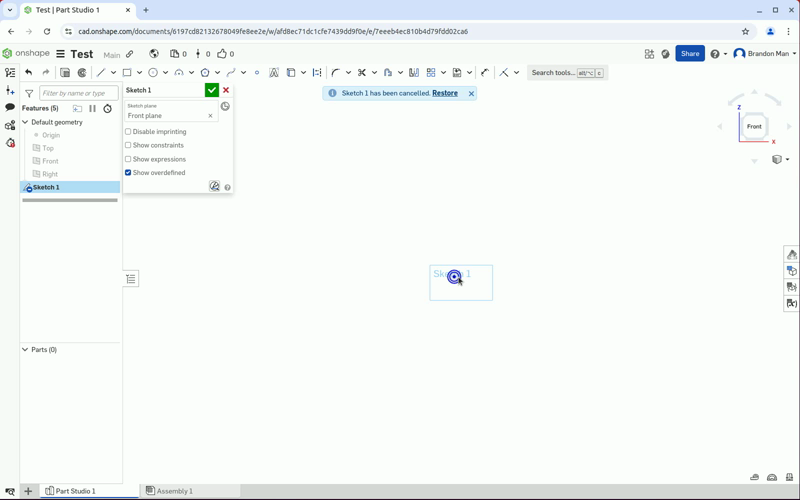
mouse_move(458, 278)
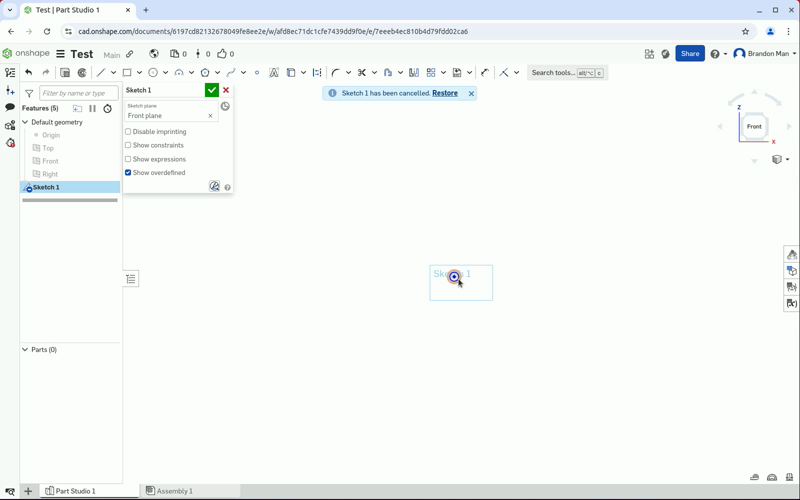
scroll(6)
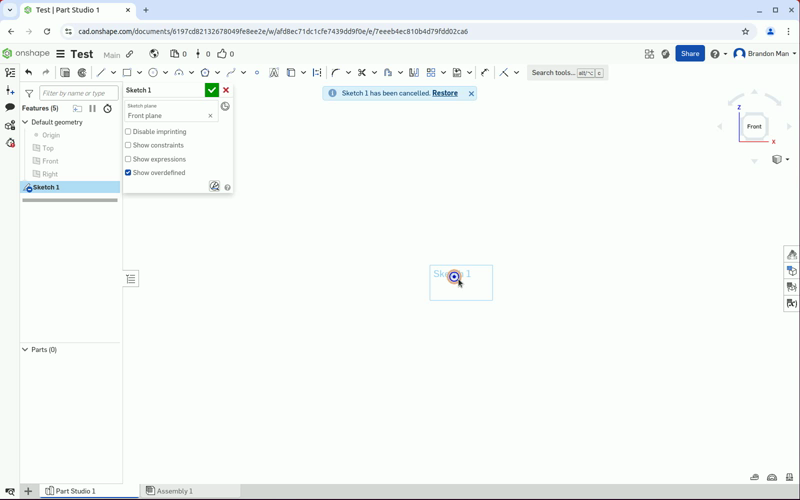
scroll(6)
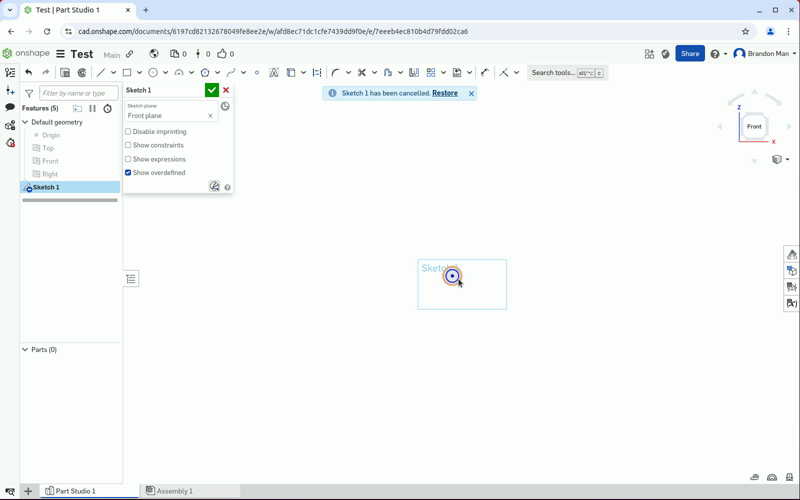
scroll(6)
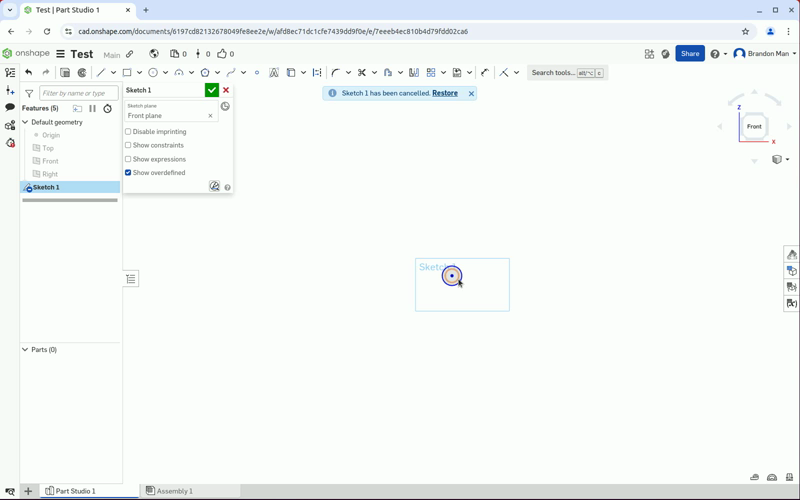
scroll(6)
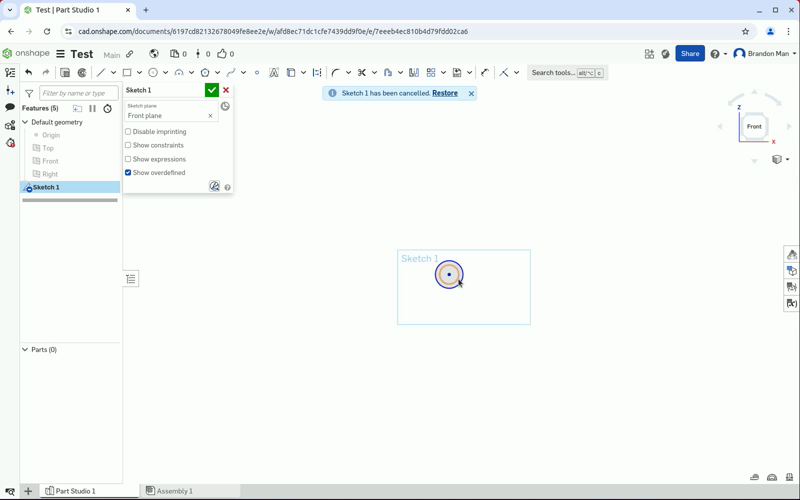
scroll(6)
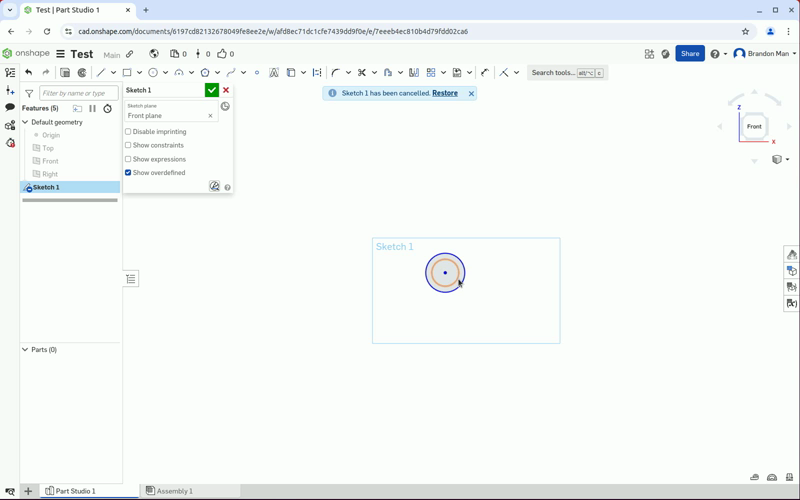
scroll(6)
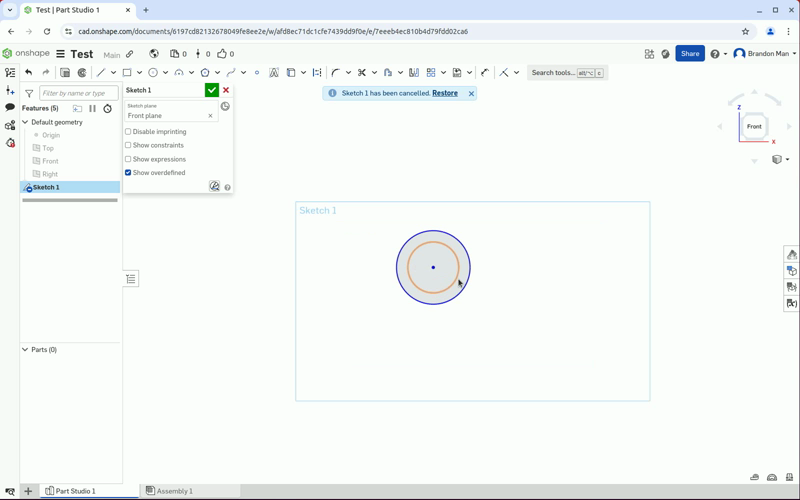
scroll(6)
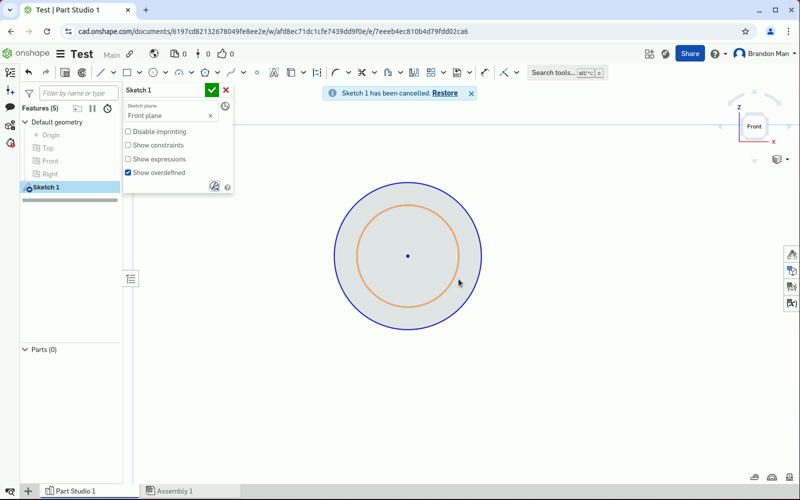
click(458, 278)
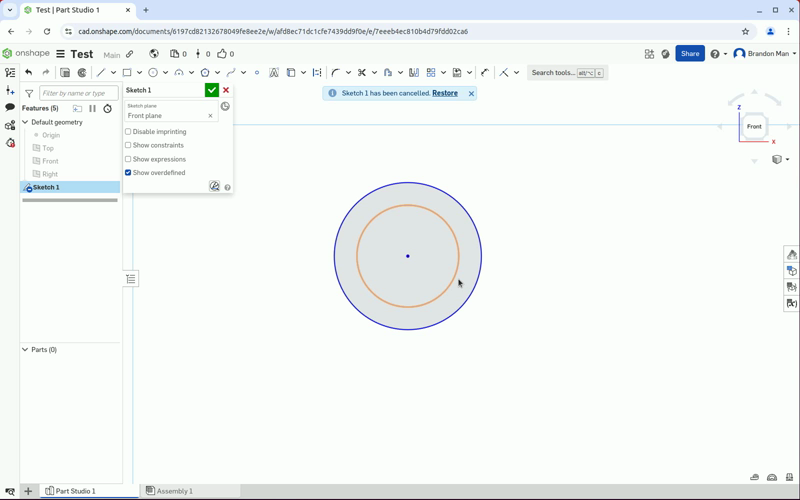
scroll(-6)
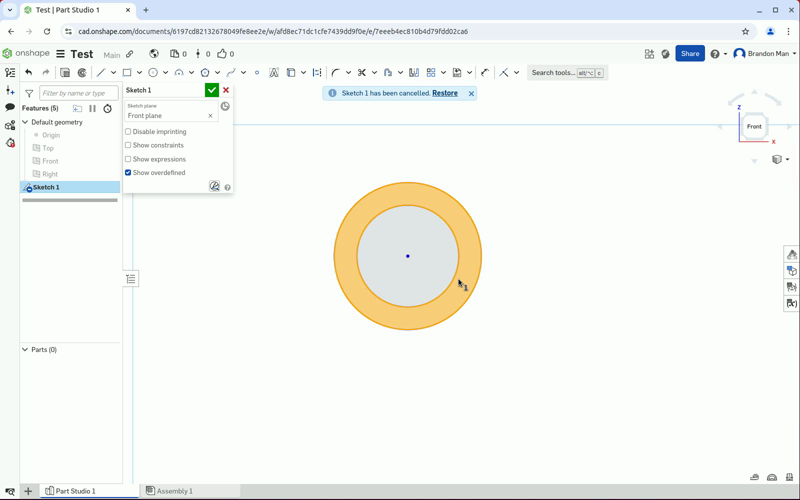
scroll(-6)
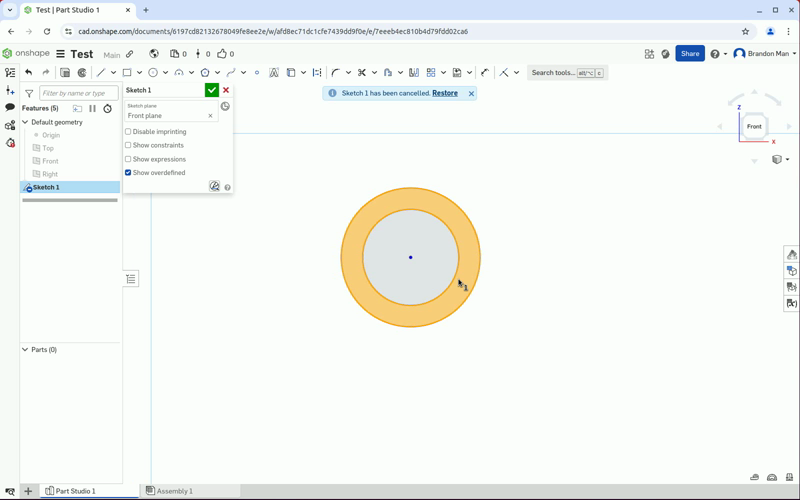
scroll(-6)
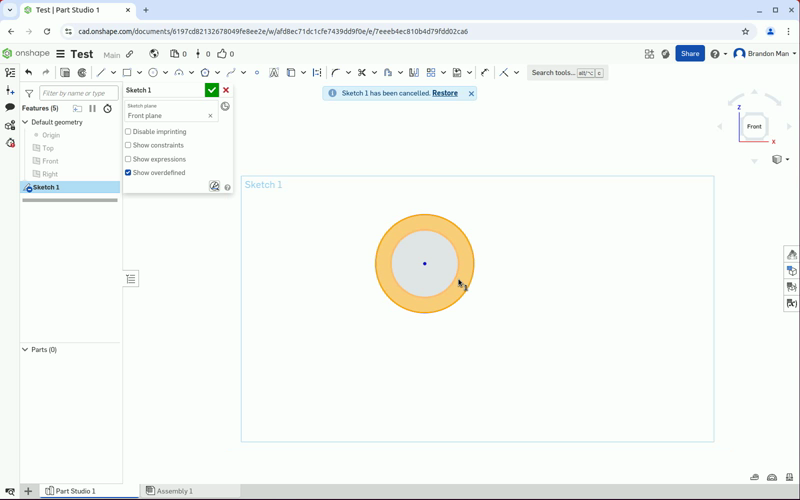
scroll(-6)
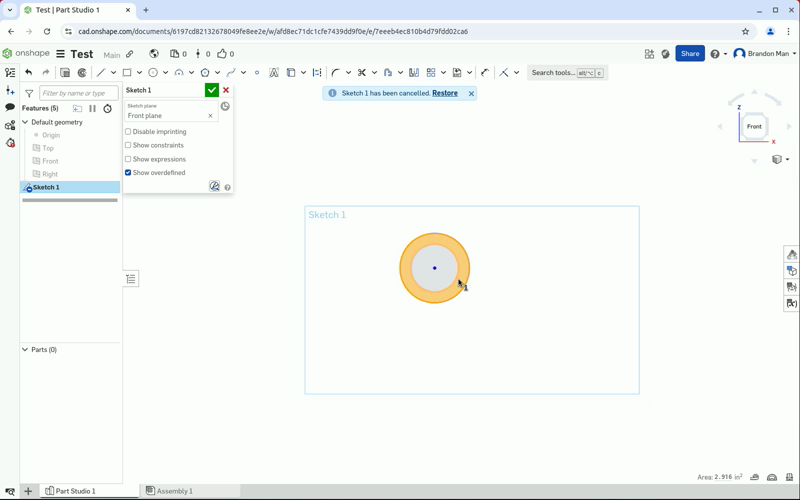
scroll(-6)
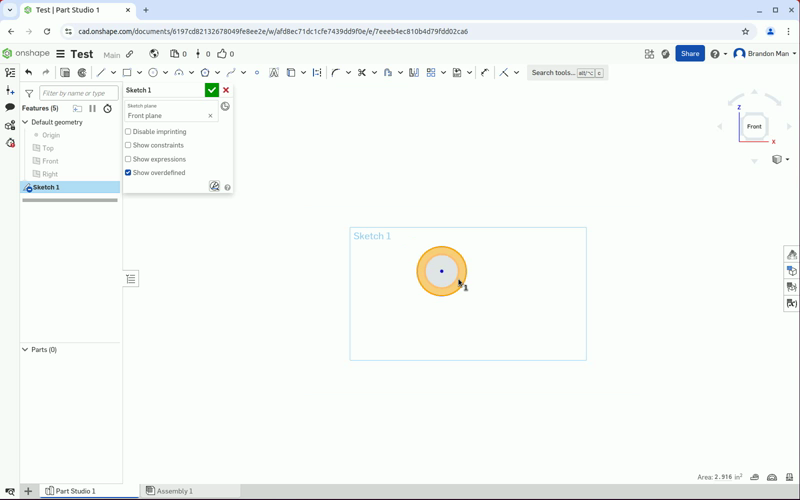
scroll(-6)
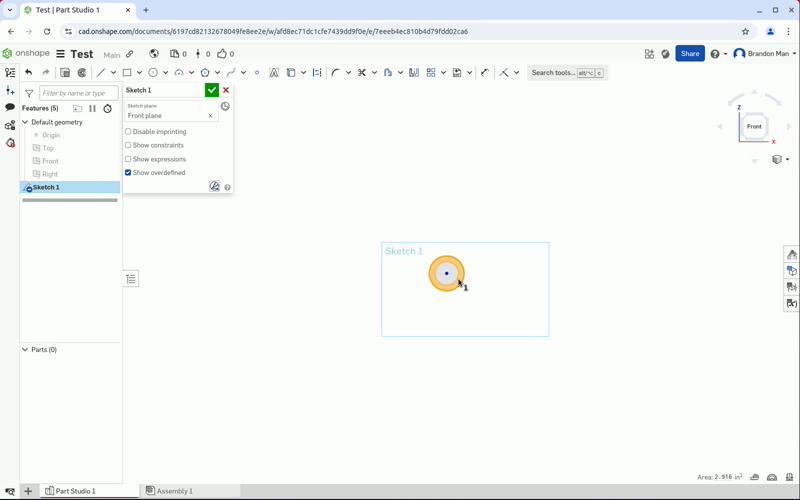
scroll(-6)
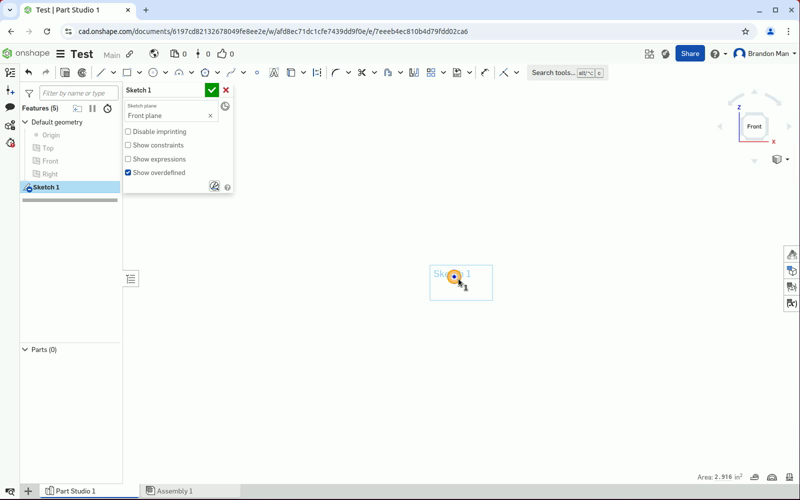
mouse_move(73, 352)
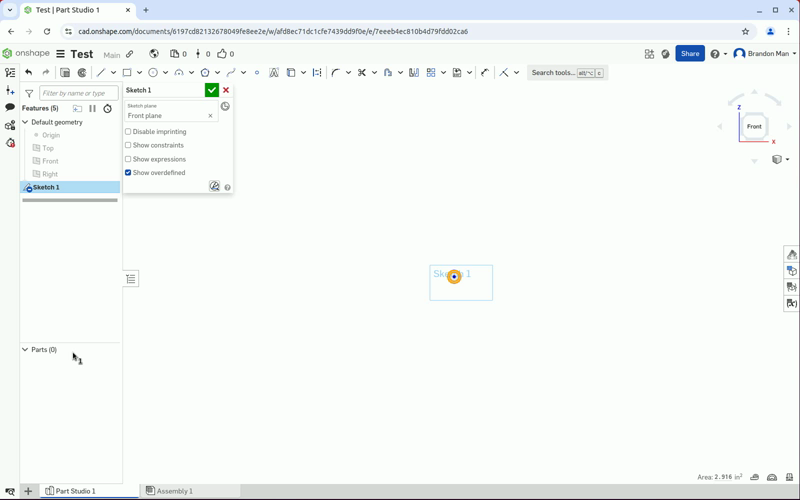
key(shift+y)
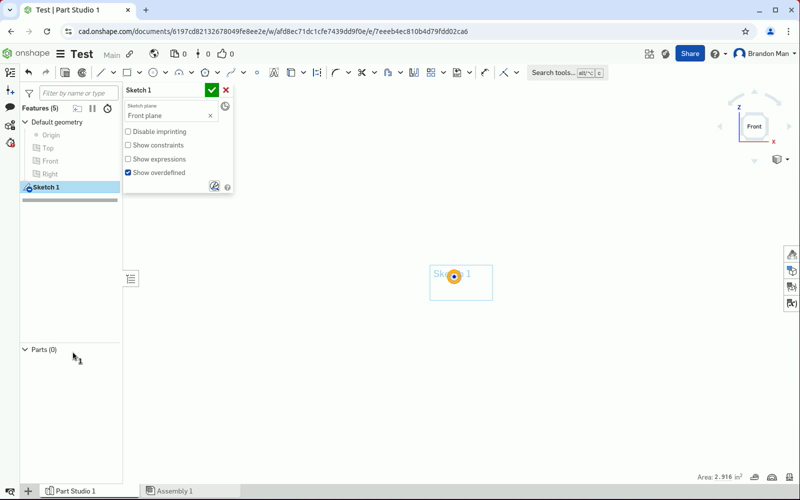
key(shift+e)
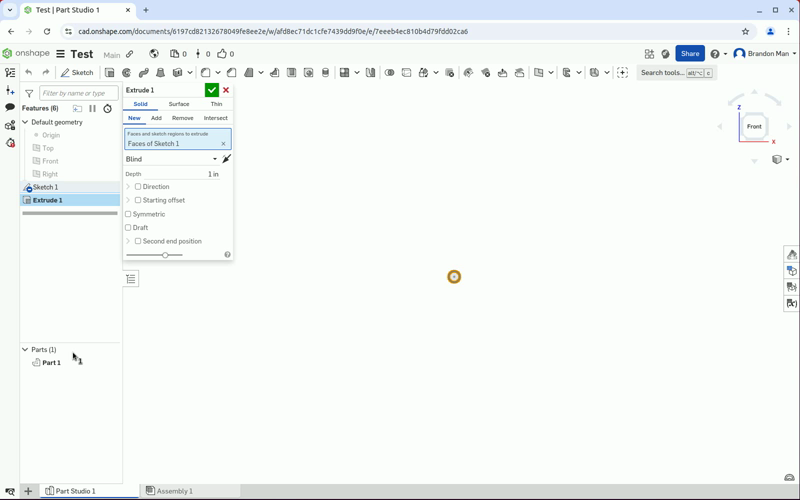
mouse_move(143, 106)
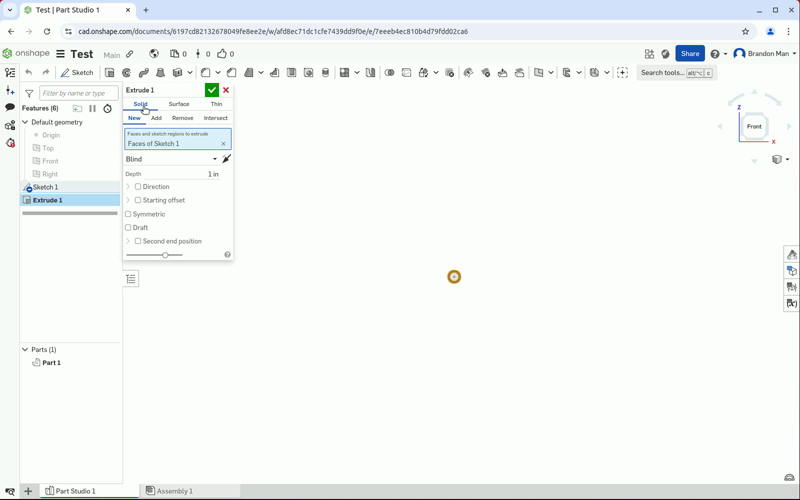
click(143, 106)
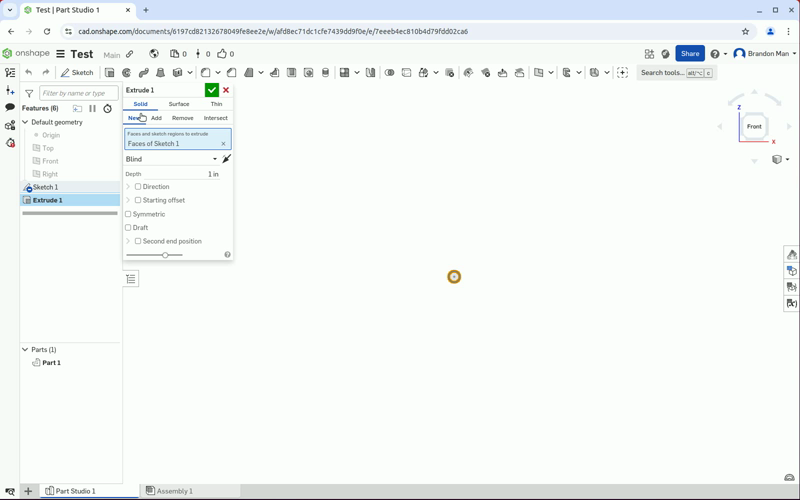
mouse_move(137, 120)
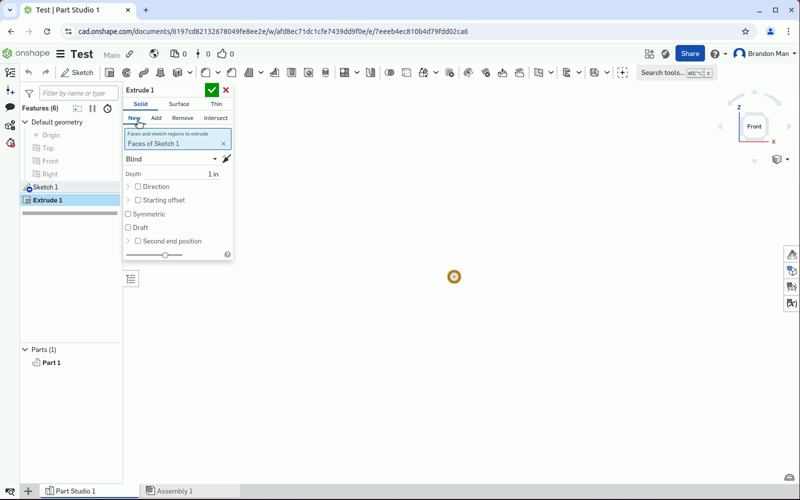
click(137, 120)
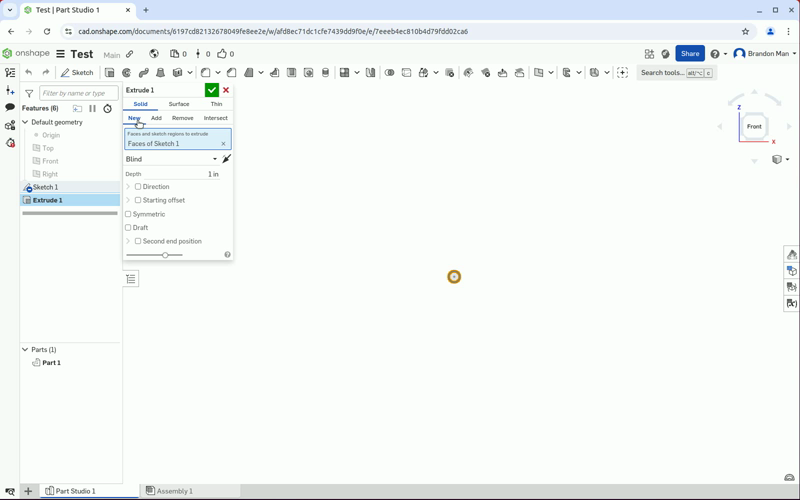
key(tab, 4)
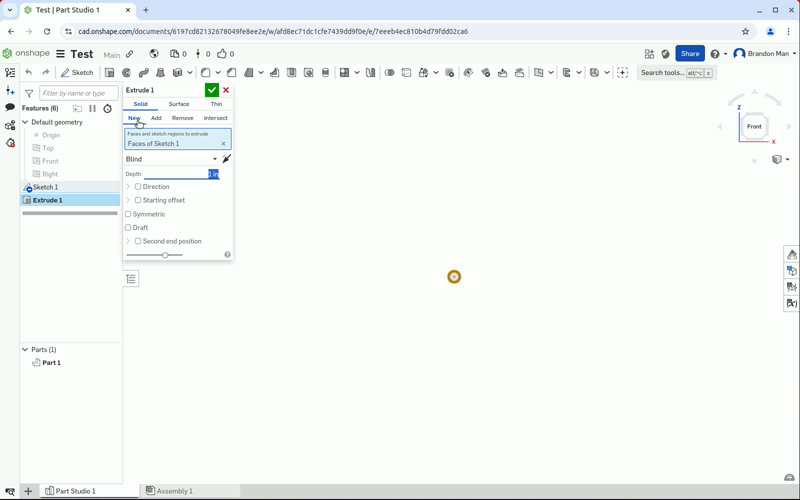
text(1.926)
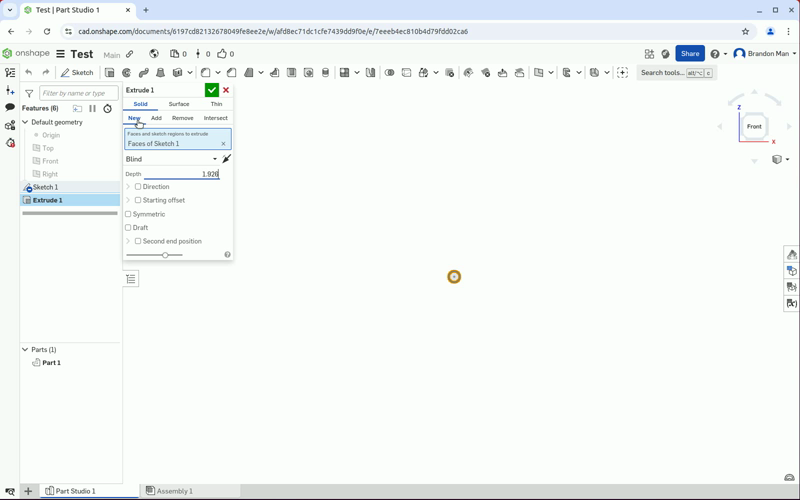
key(enter)
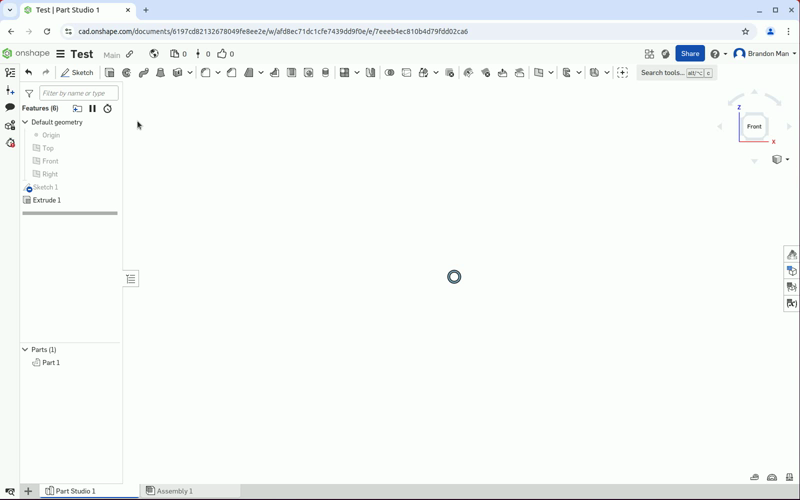
key(shift+h)
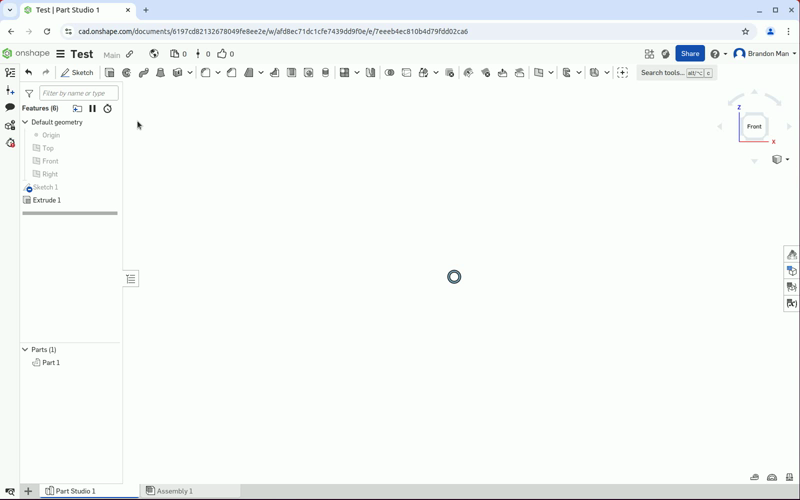
key(shift+h)
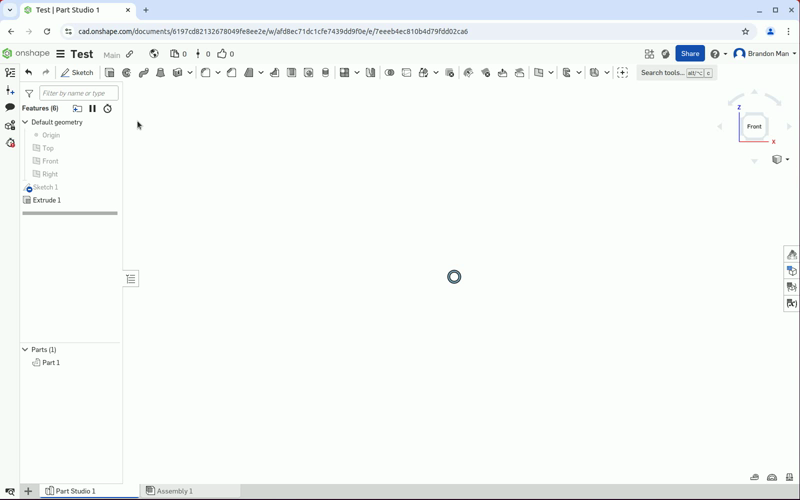
mouse_move(73, 189)
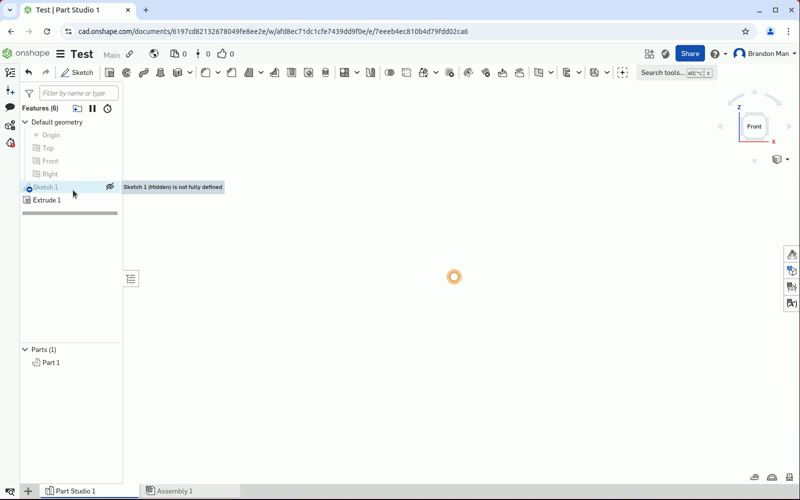
click(73, 189)
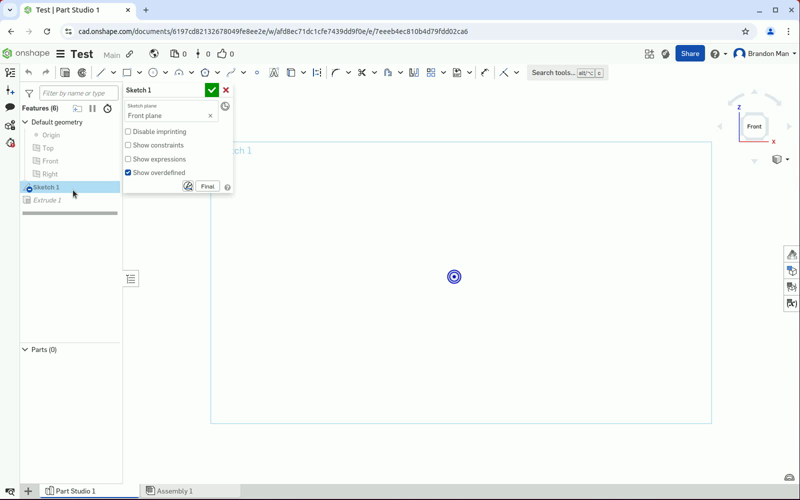
mouse_move(229, 92)
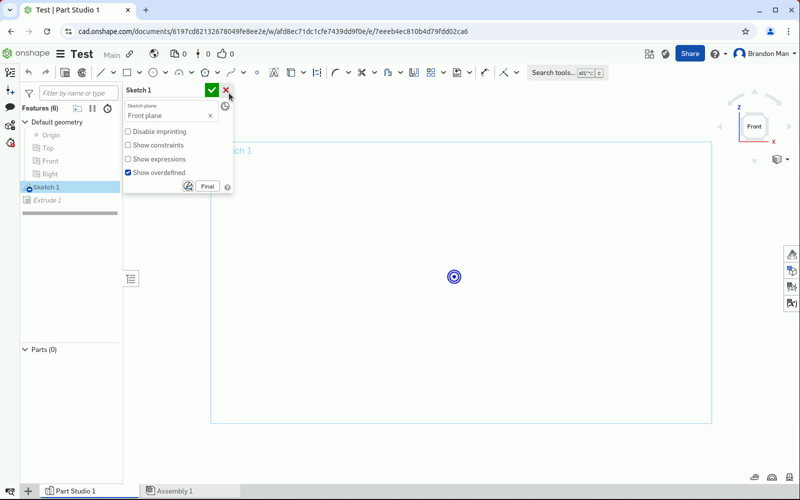
click(229, 92)
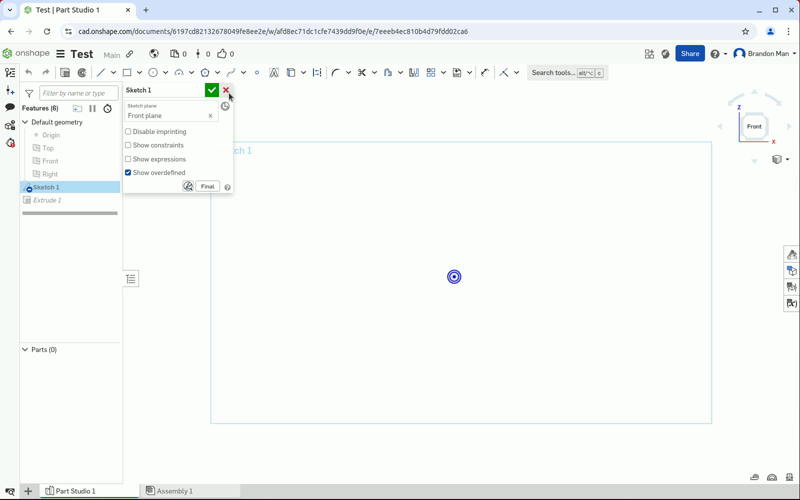
key(shift+s)
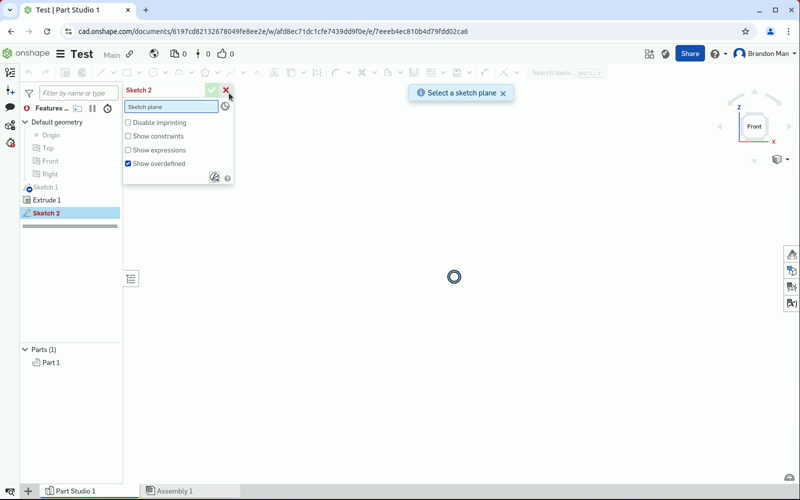
mouse_move(73, 163)
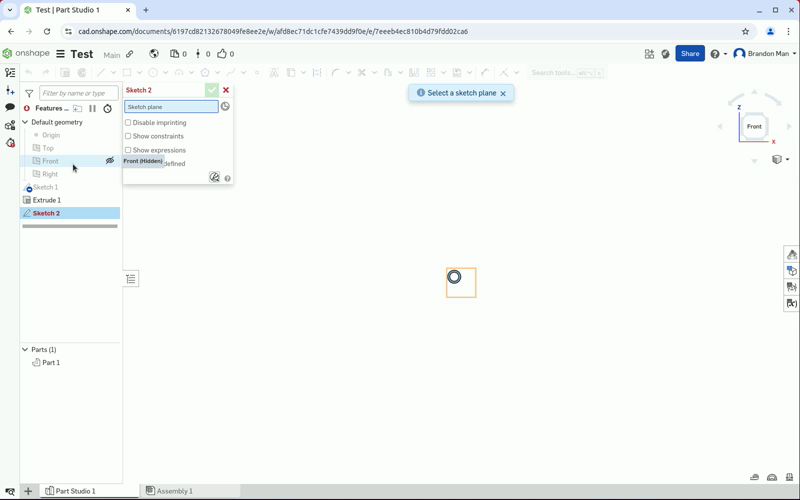
click(73, 163)
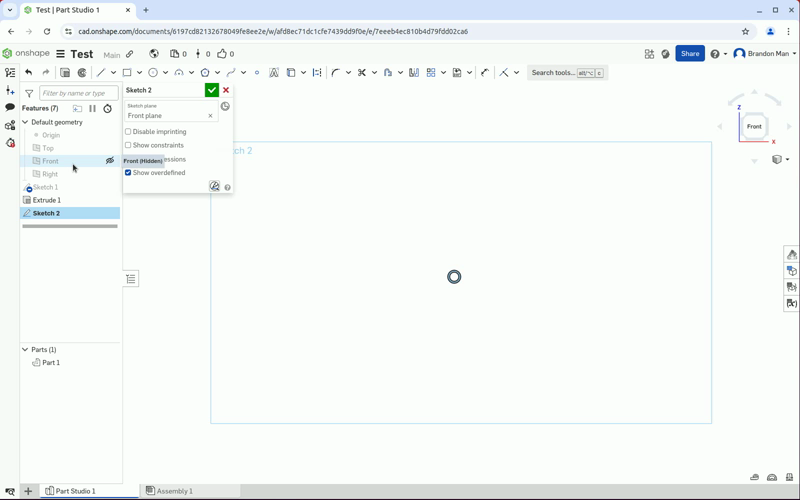
mouse_move(73, 352)
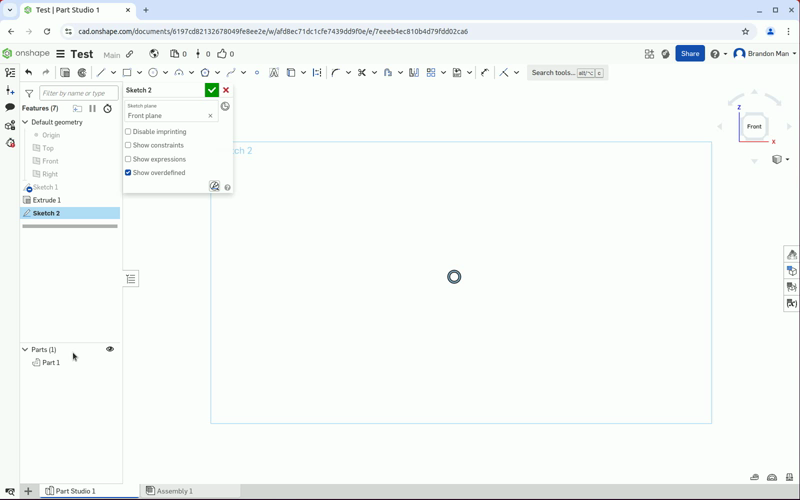
key(y)
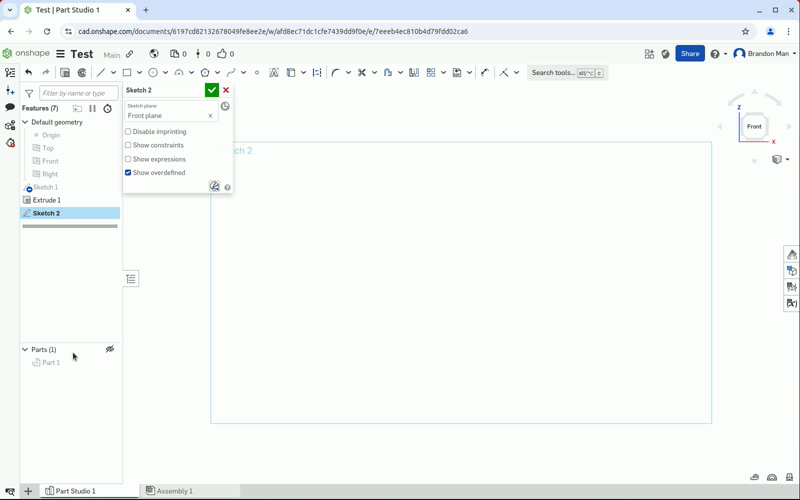
key(c)
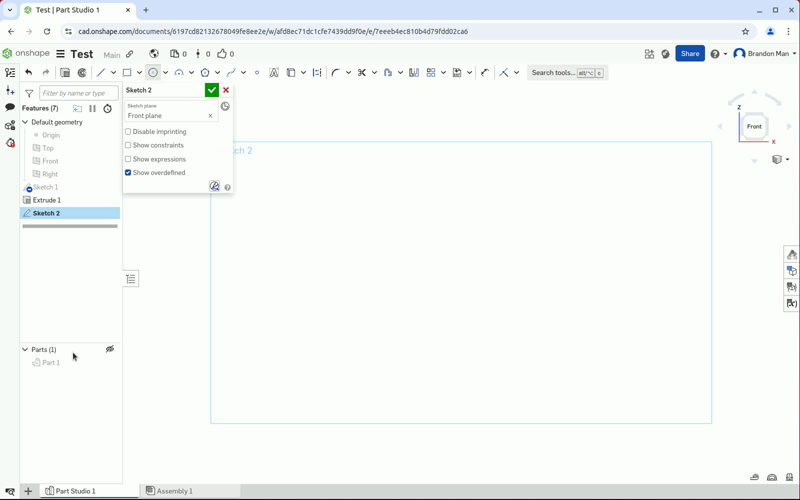
key_down(shift)
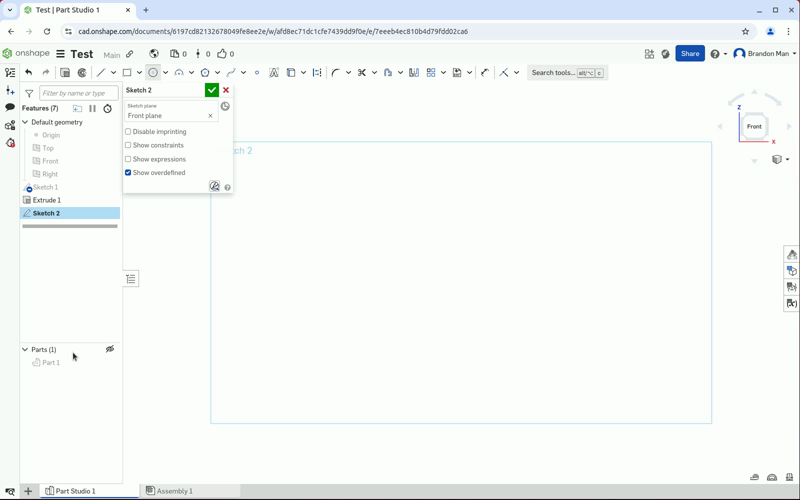
mouse_move(465, 275)
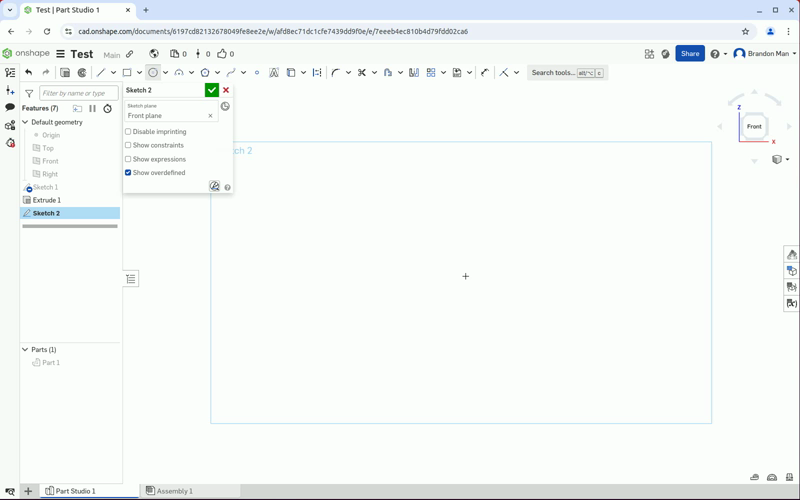
click(465, 275)
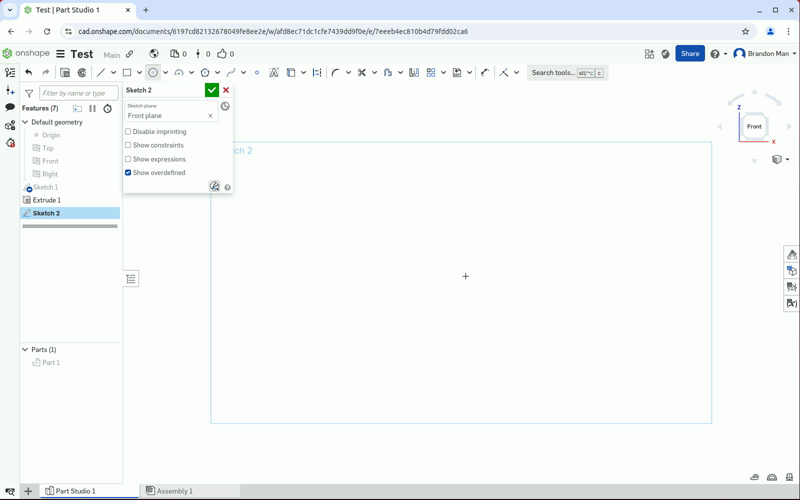
key_up(shift)
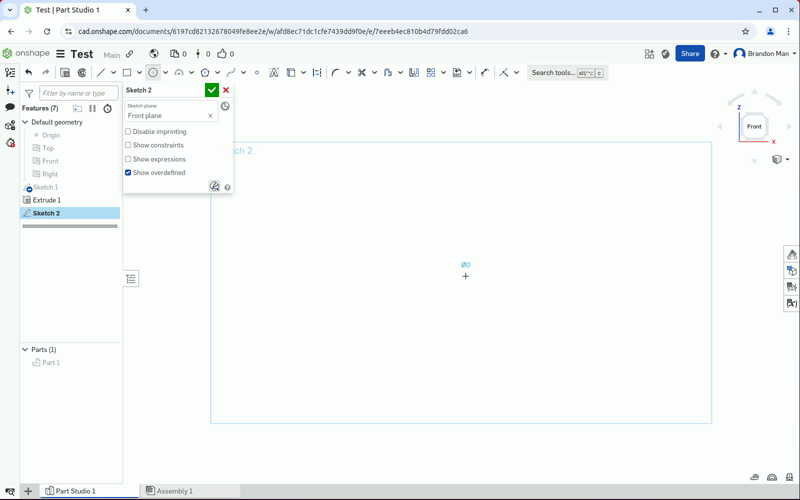
mouse_move(470, 275)
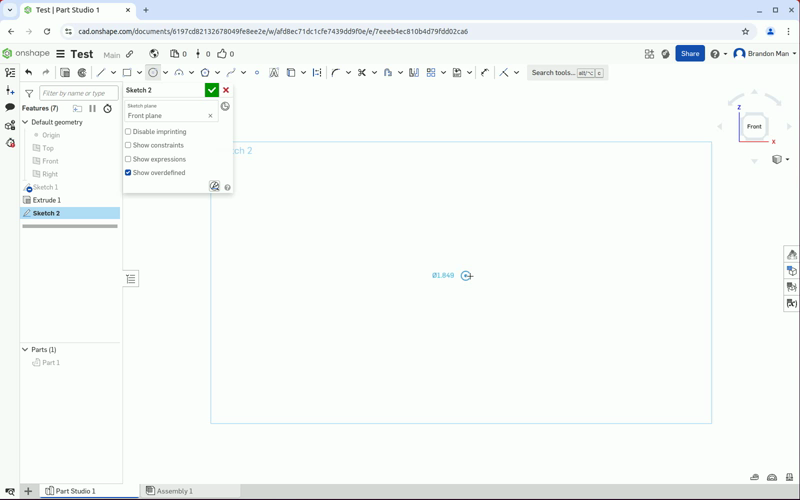
click(470, 275)
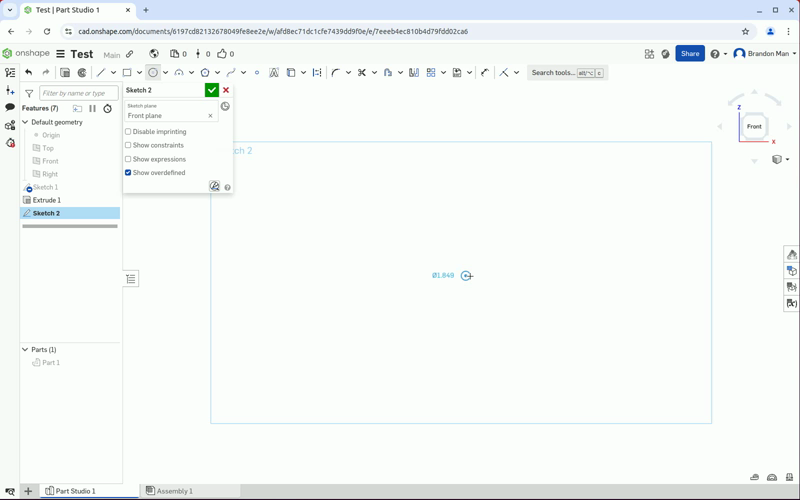
key(esc)
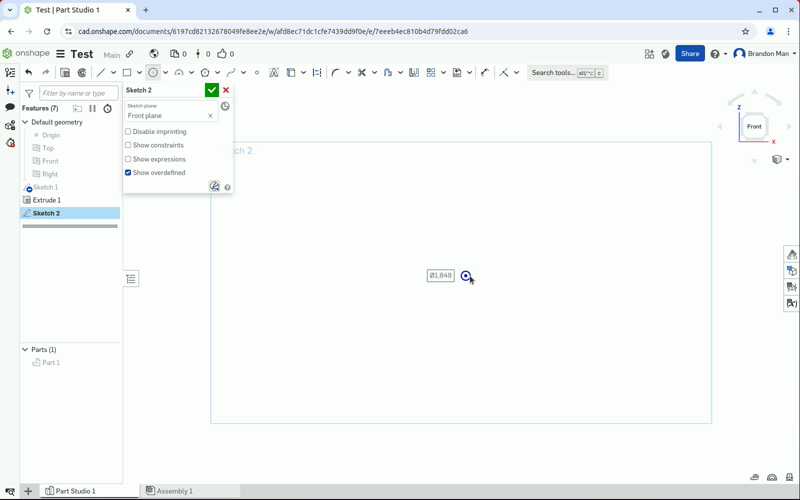
key(c)
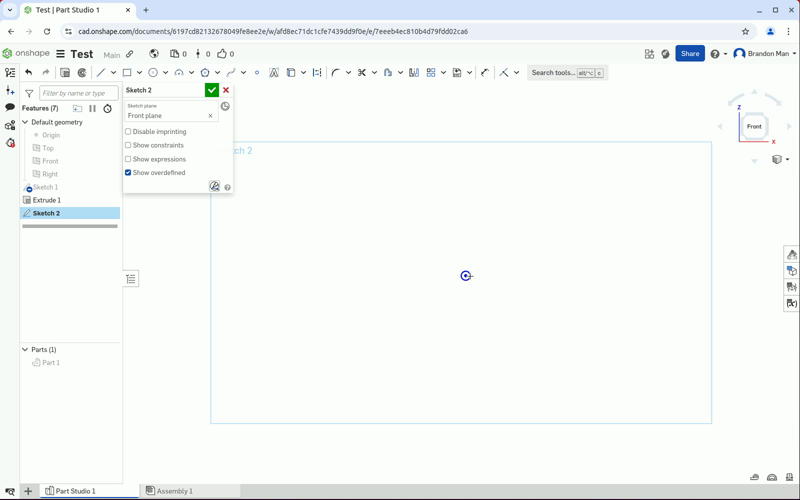
key_down(shift)
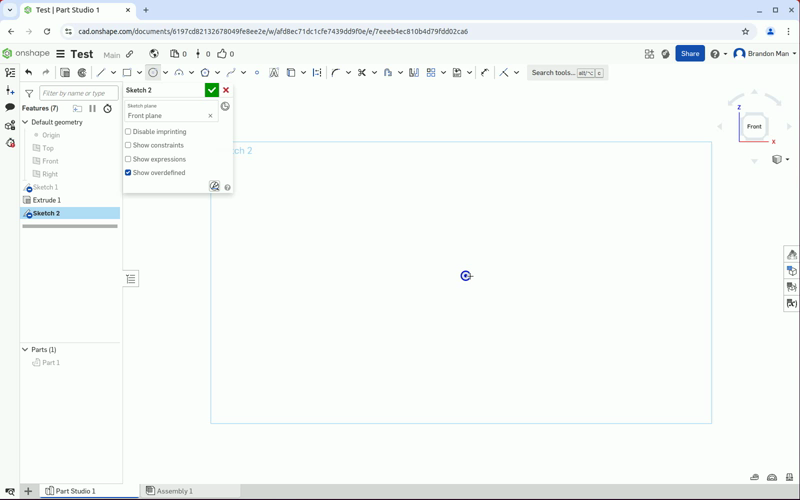
mouse_move(465, 275)
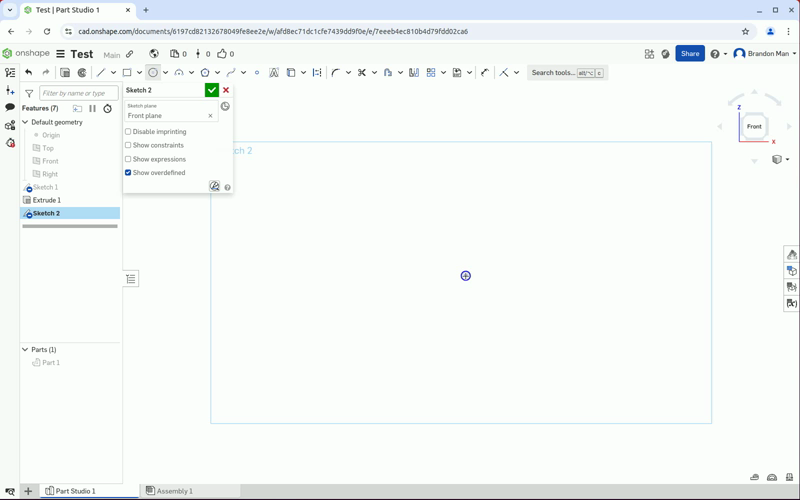
click(465, 275)
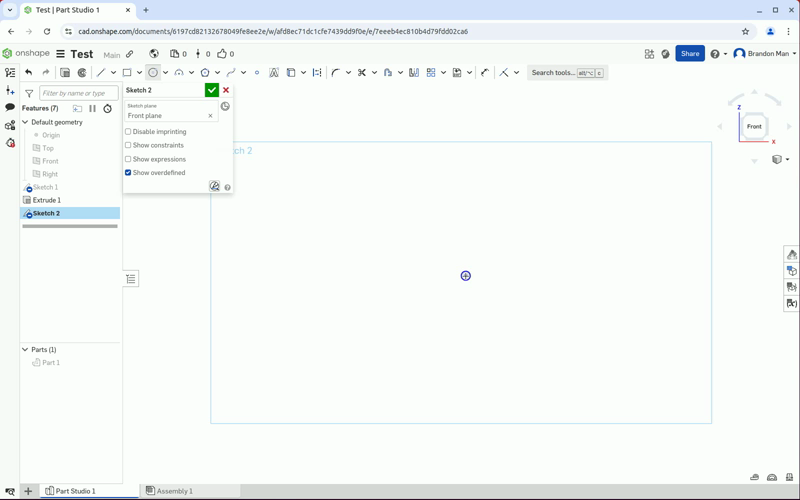
key_up(shift)
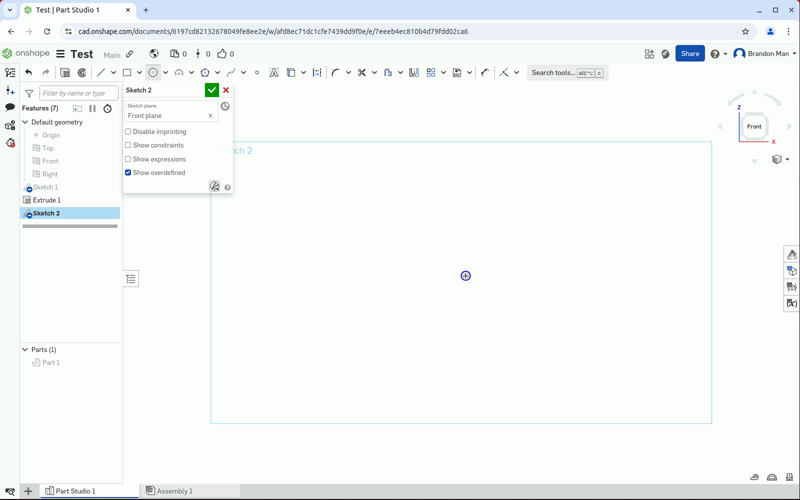
mouse_move(468, 275)
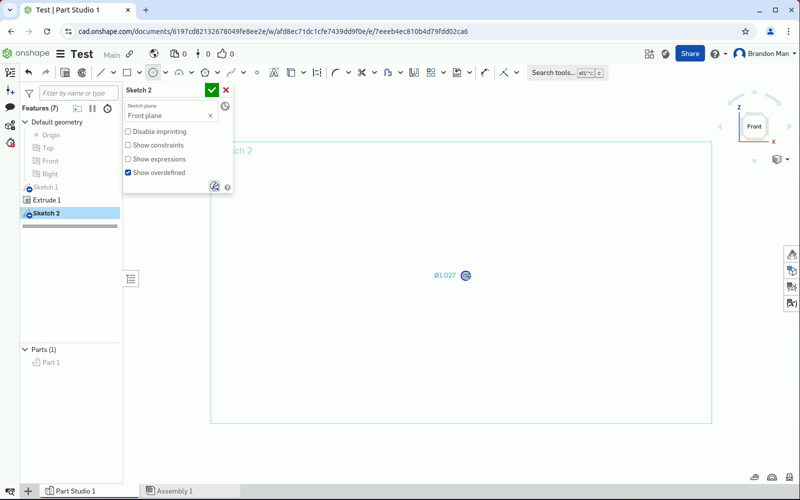
scroll(6)
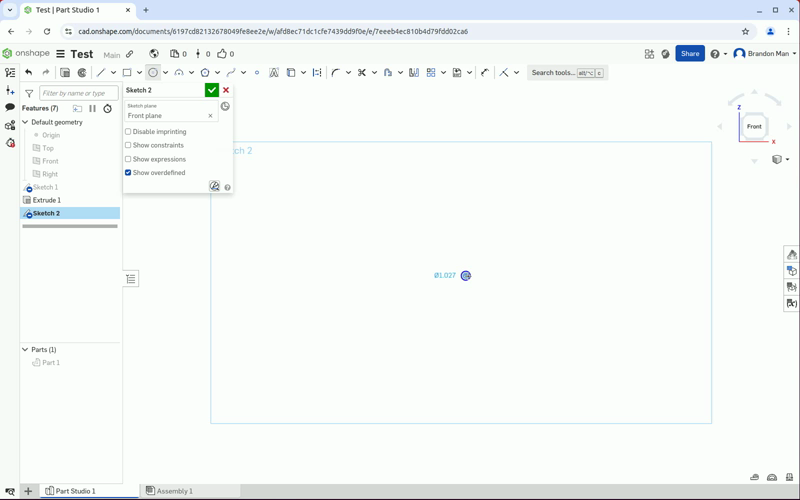
scroll(6)
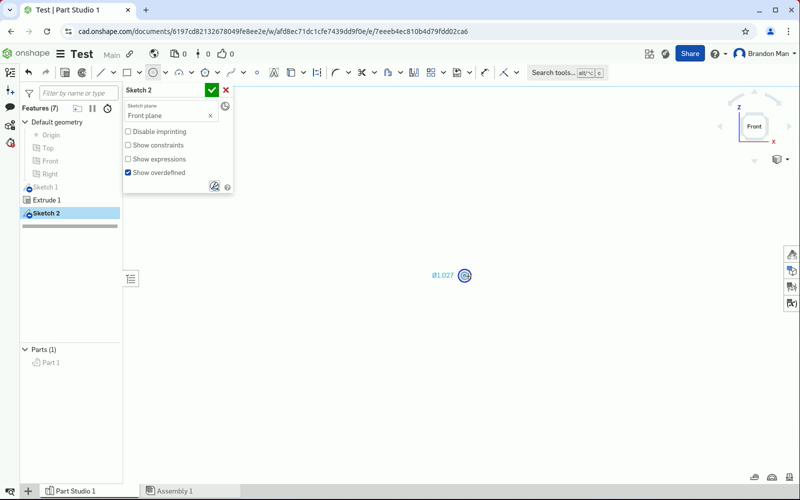
scroll(6)
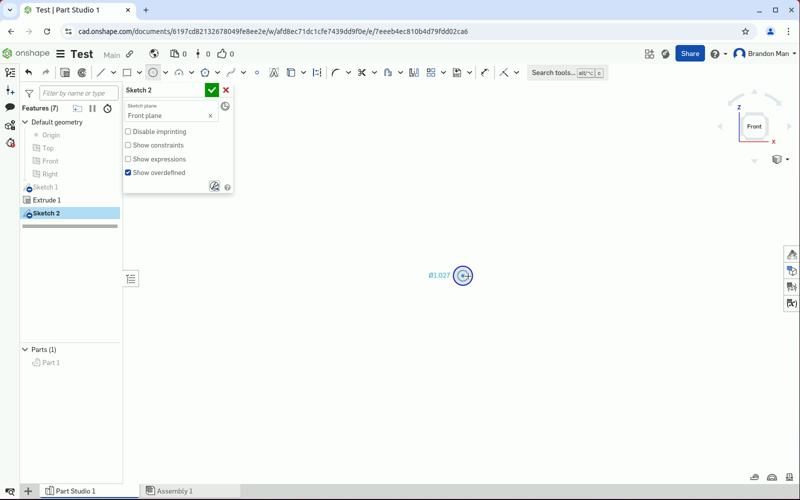
scroll(6)
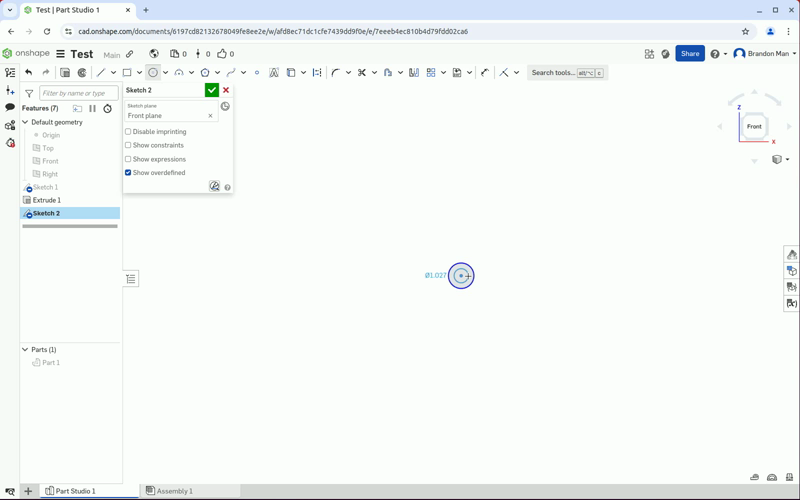
scroll(6)
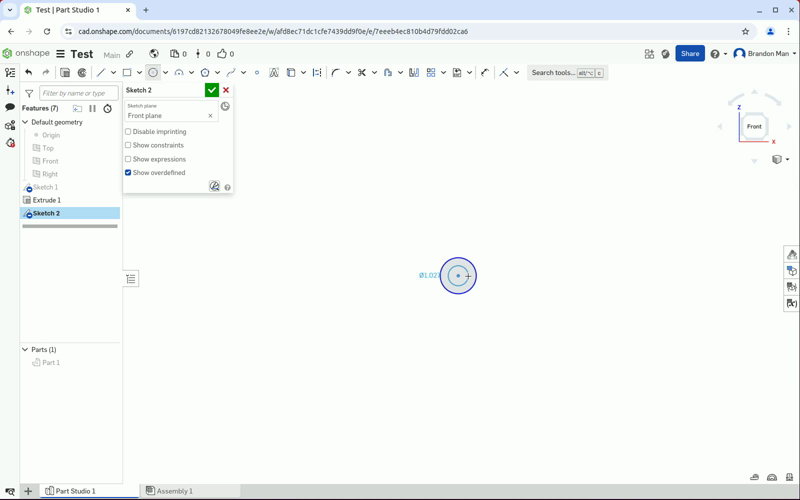
scroll(6)
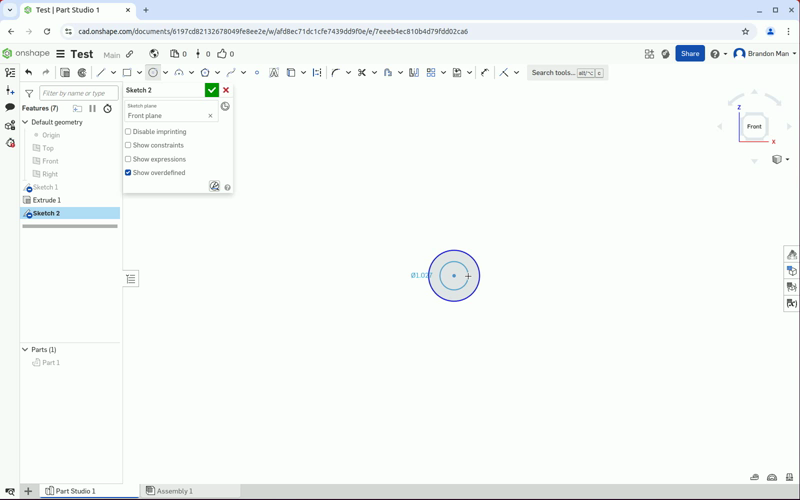
scroll(6)
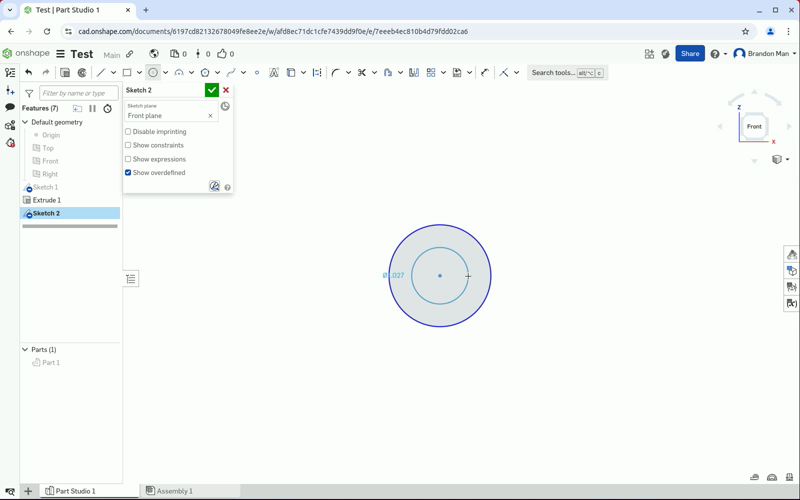
click(468, 275)
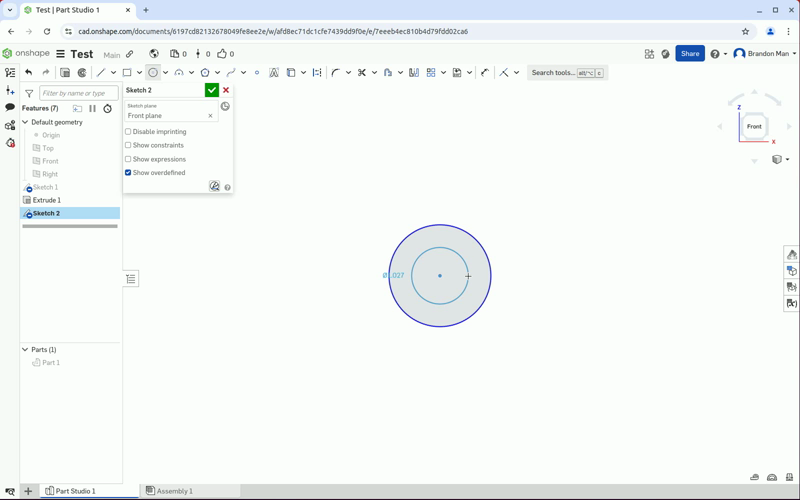
scroll(-6)
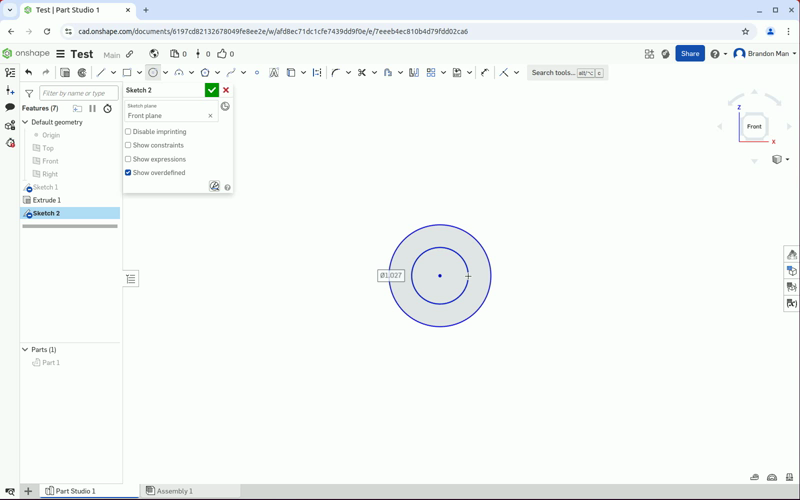
scroll(-6)
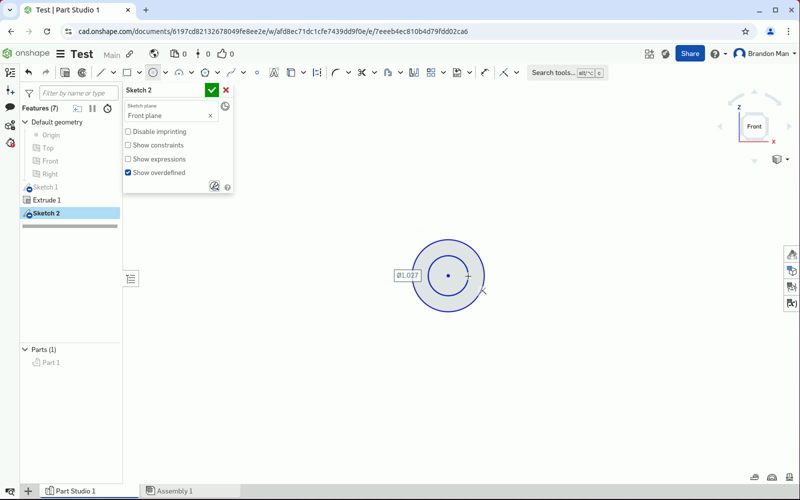
scroll(-6)
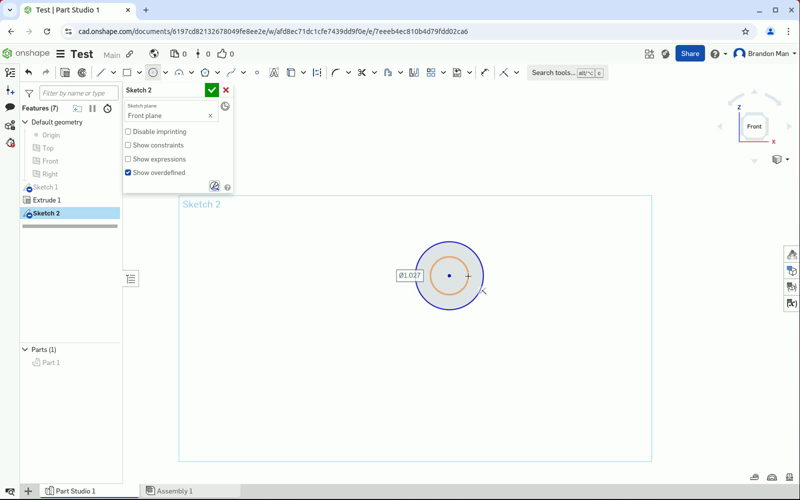
scroll(-6)
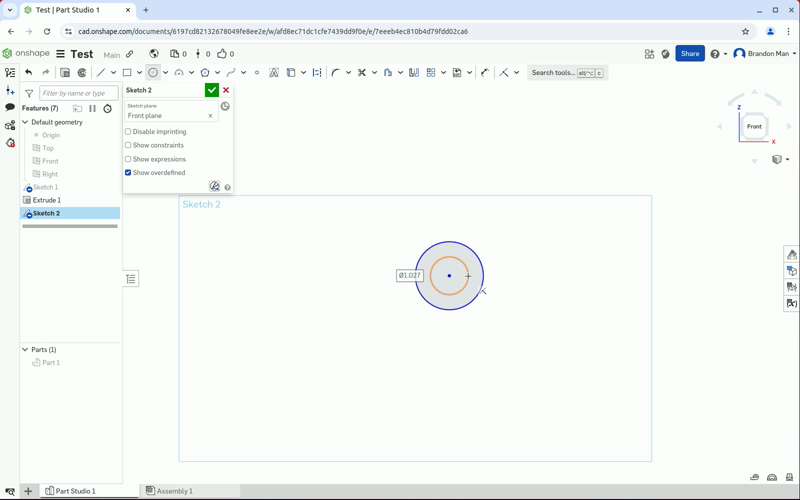
scroll(-6)
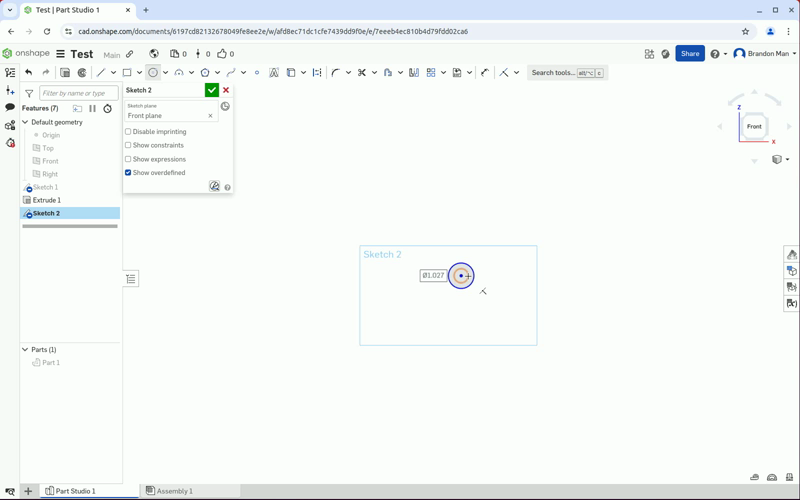
scroll(-6)
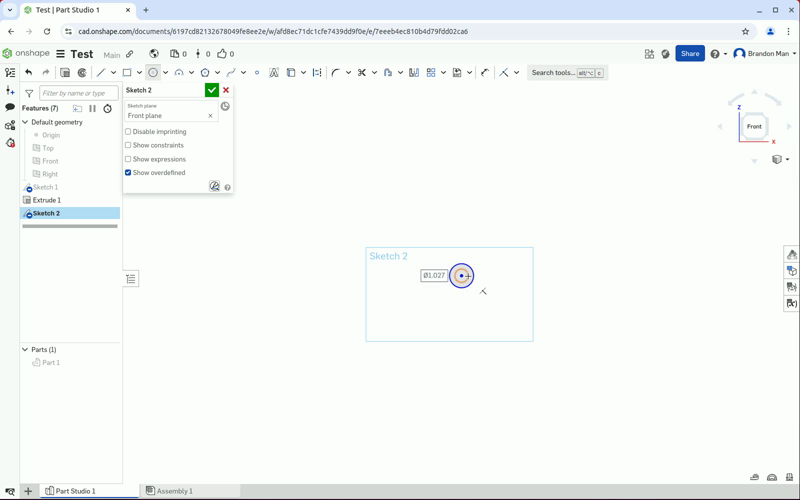
scroll(-6)
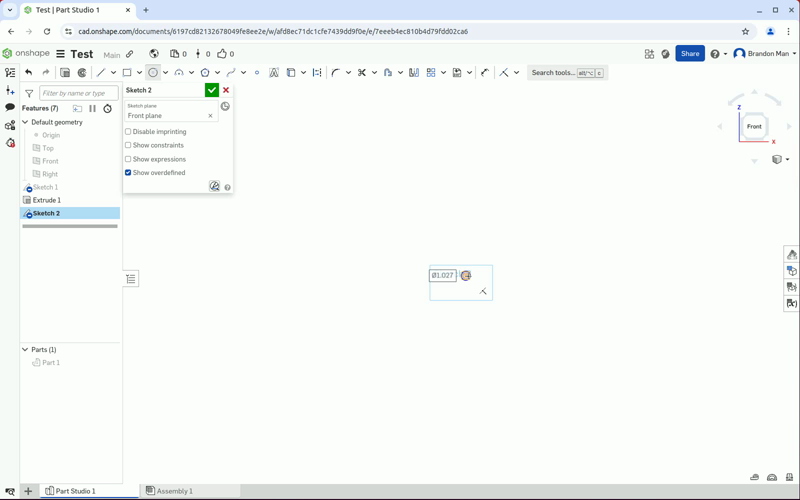
key(esc)
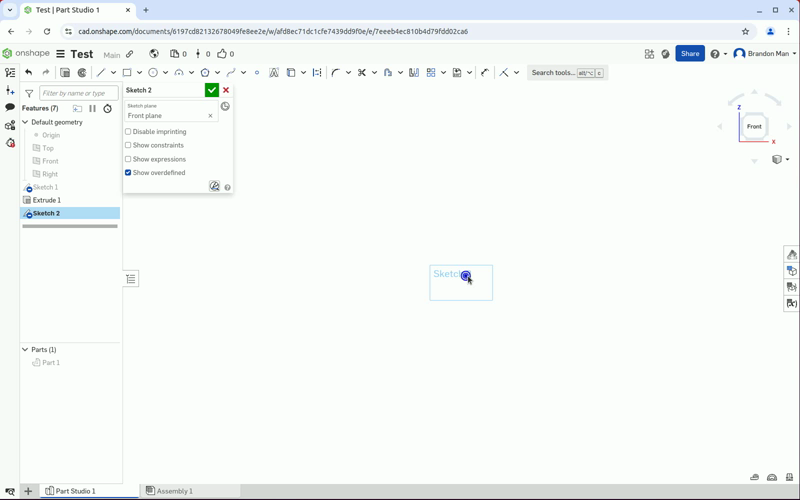
mouse_move(467, 279)
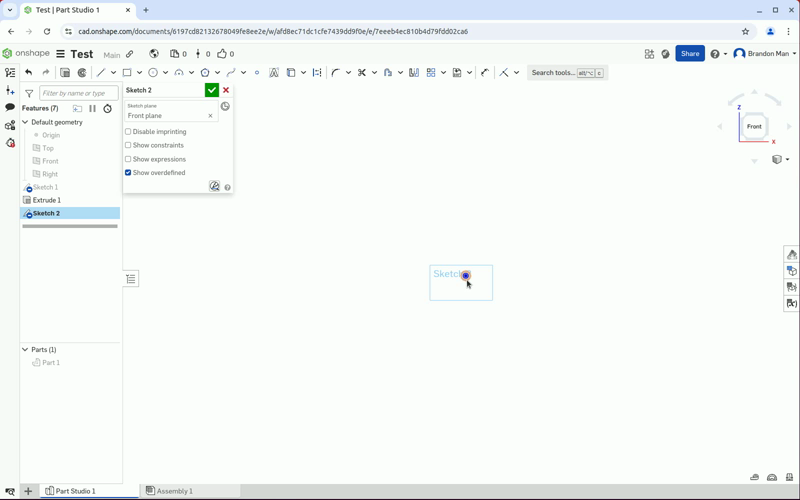
scroll(6)
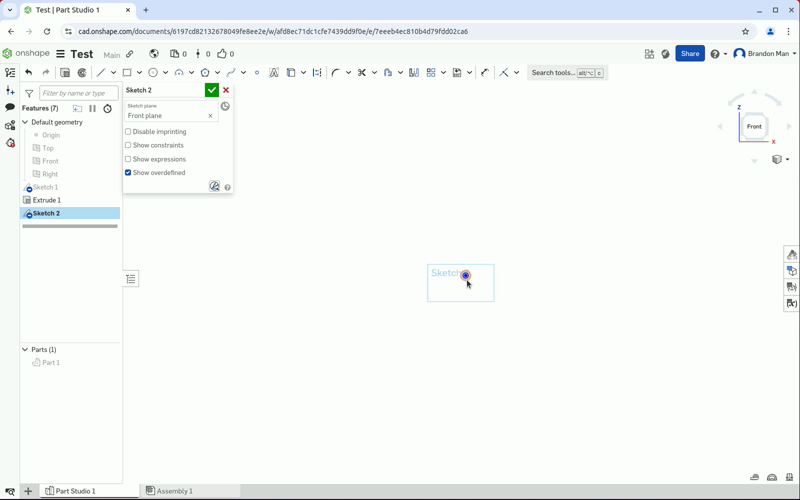
scroll(6)
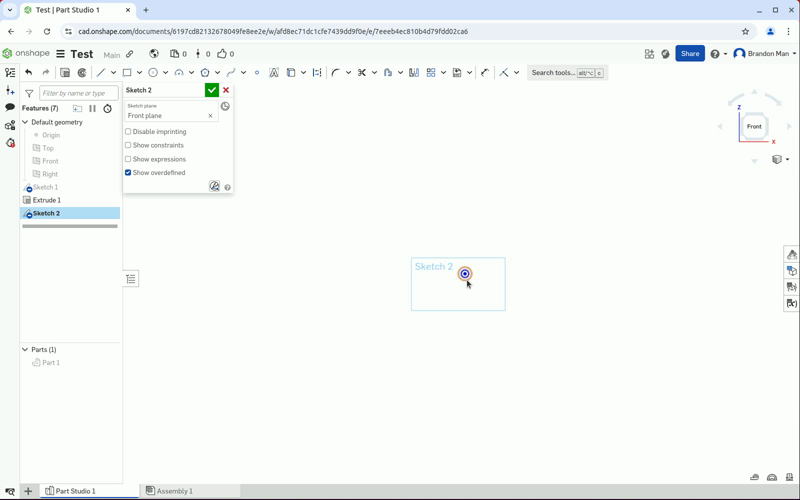
scroll(6)
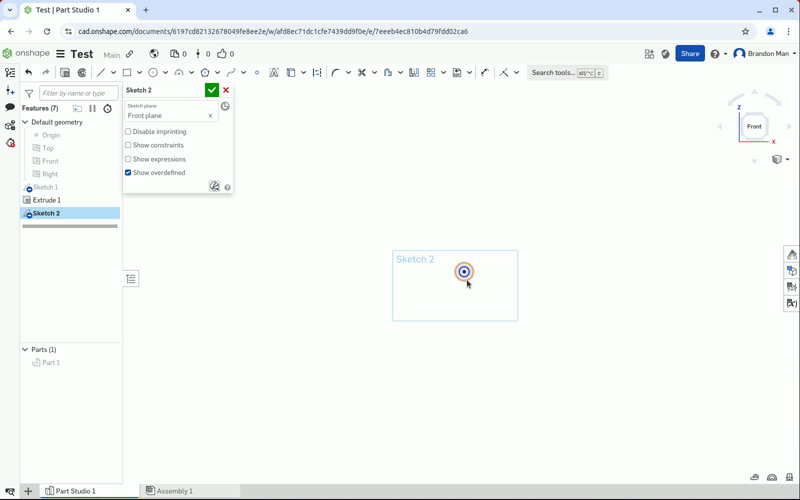
scroll(6)
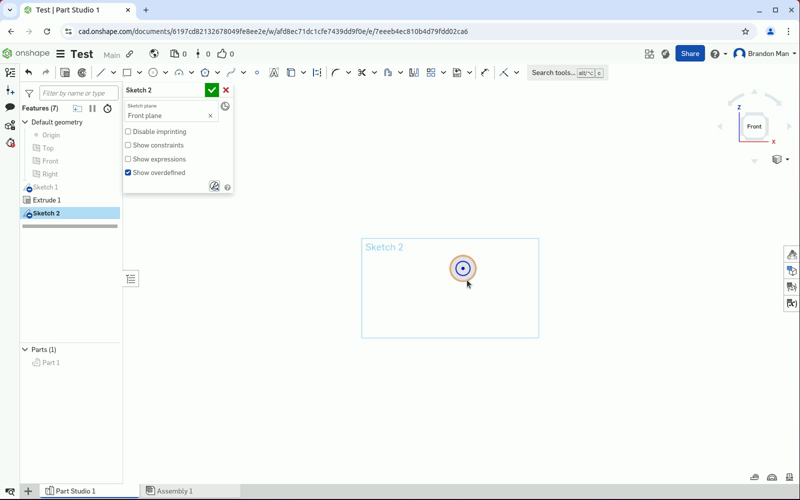
scroll(6)
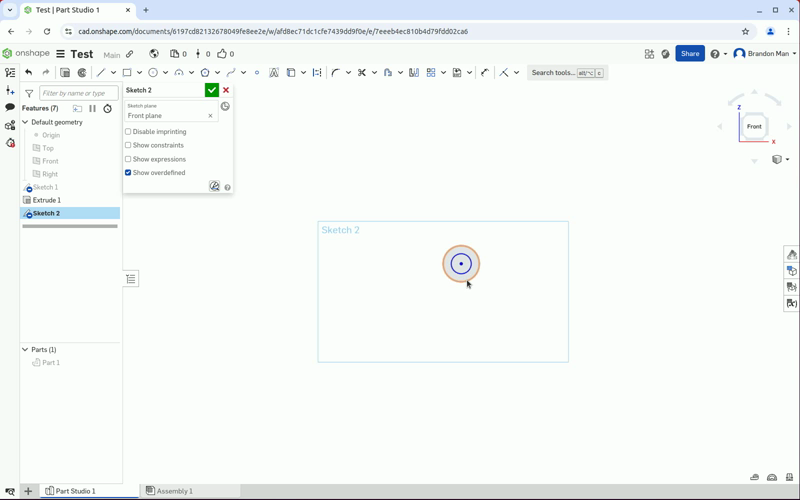
scroll(6)
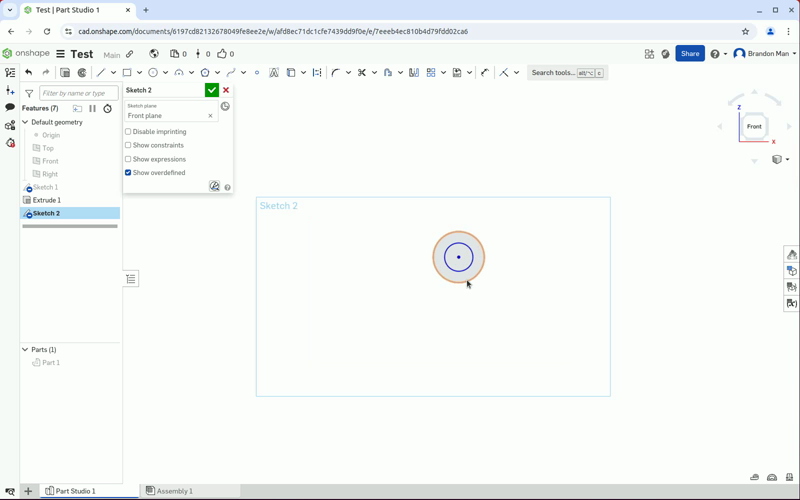
scroll(6)
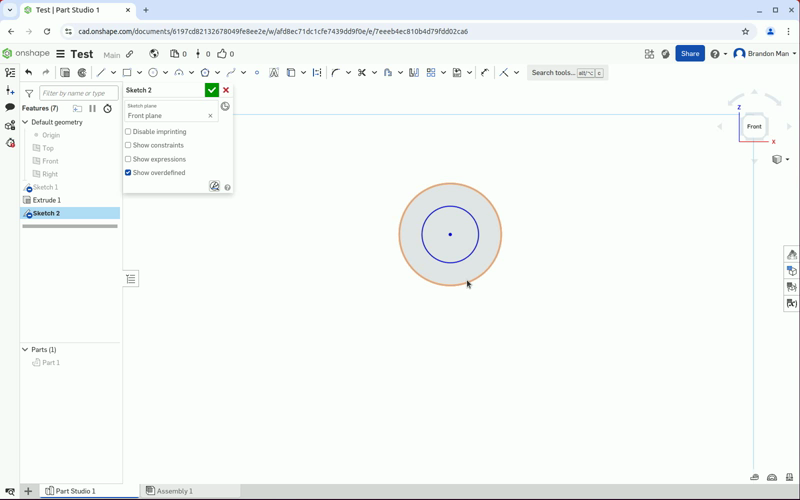
click(467, 279)
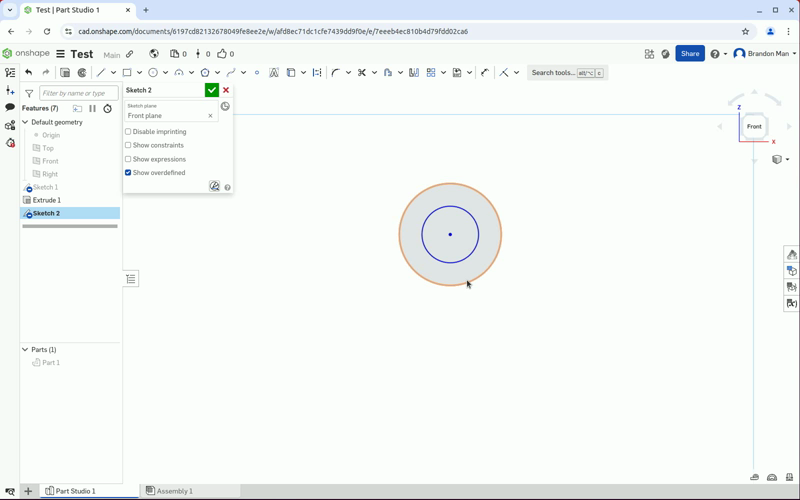
scroll(-6)
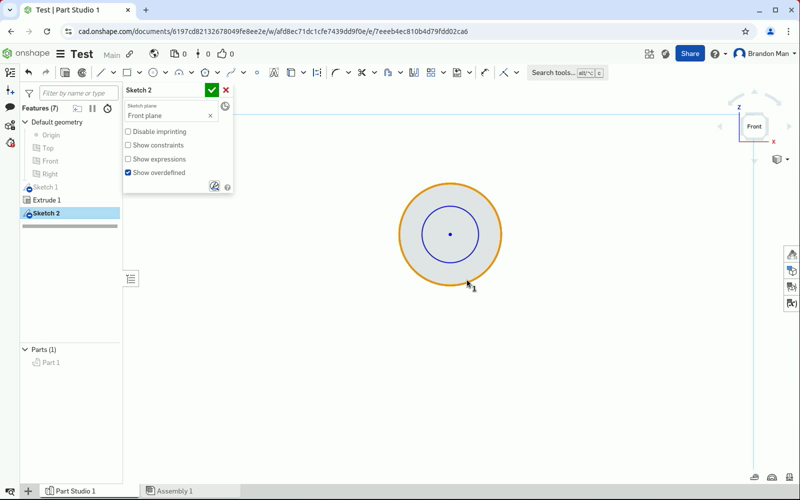
scroll(-6)
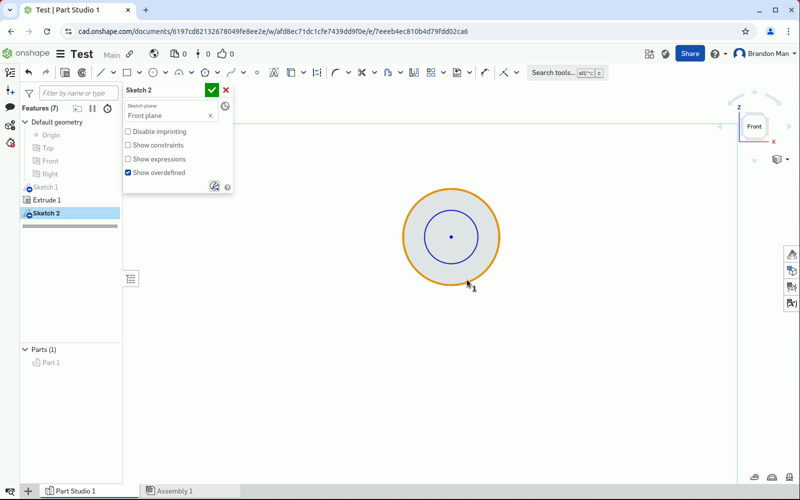
scroll(-6)
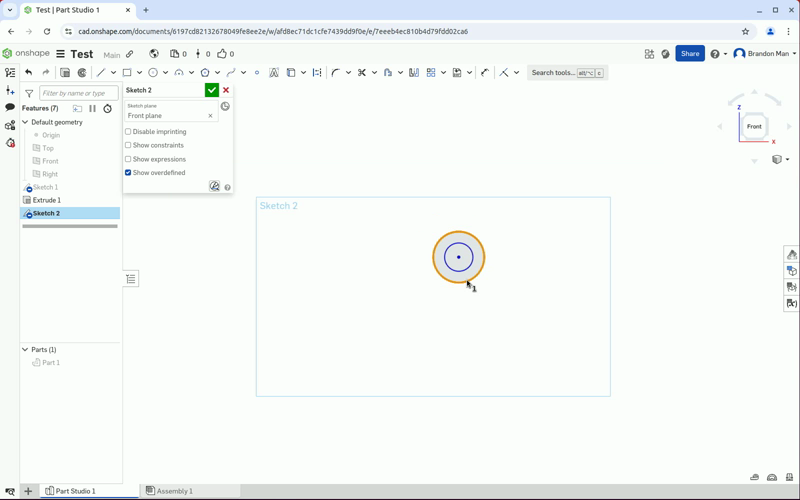
scroll(-6)
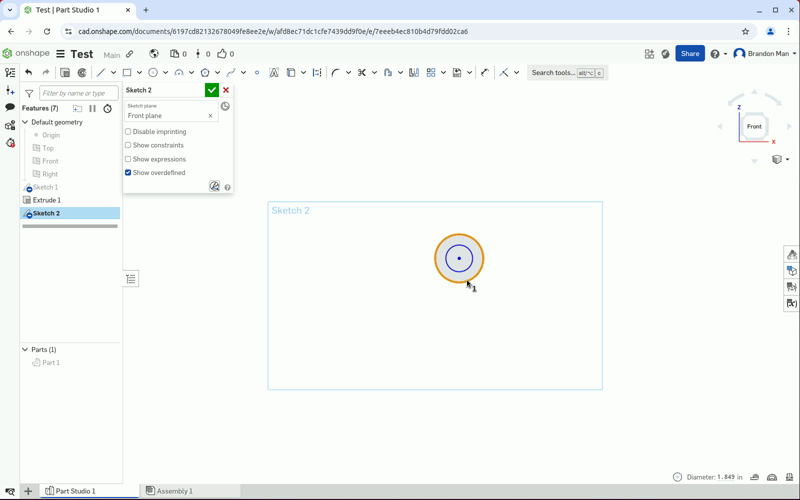
scroll(-6)
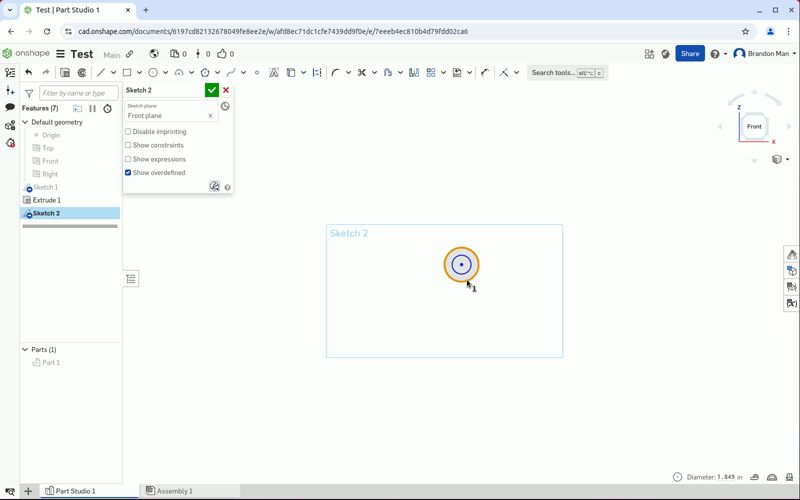
scroll(-6)
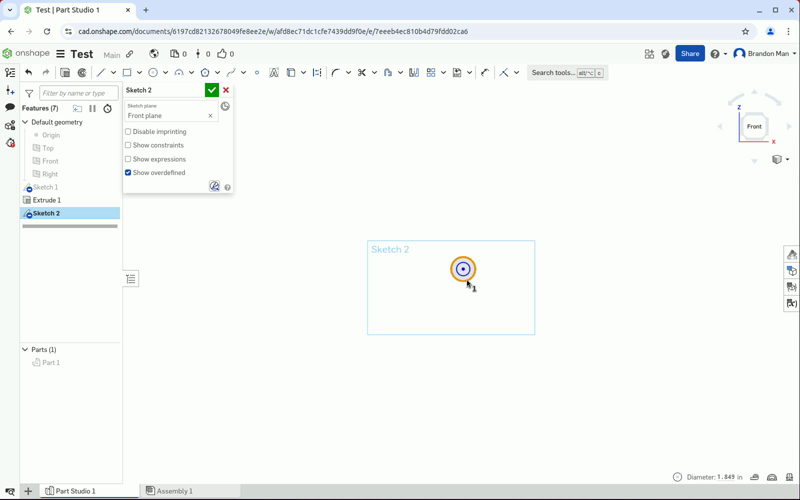
scroll(-6)
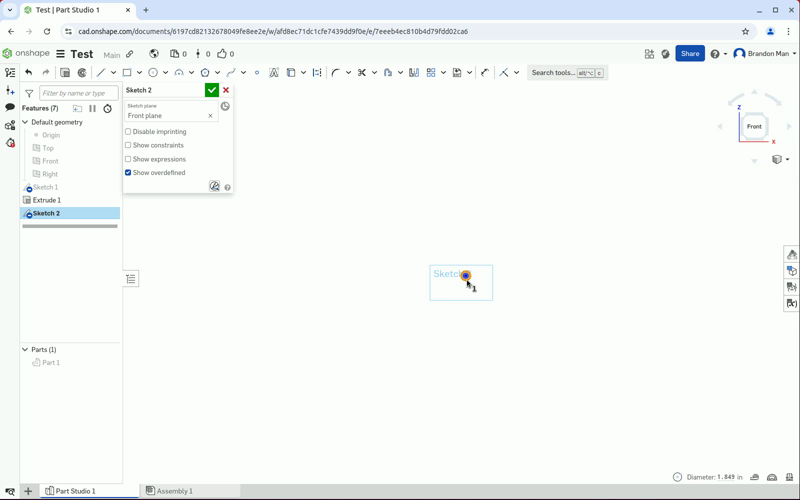
mouse_move(73, 352)
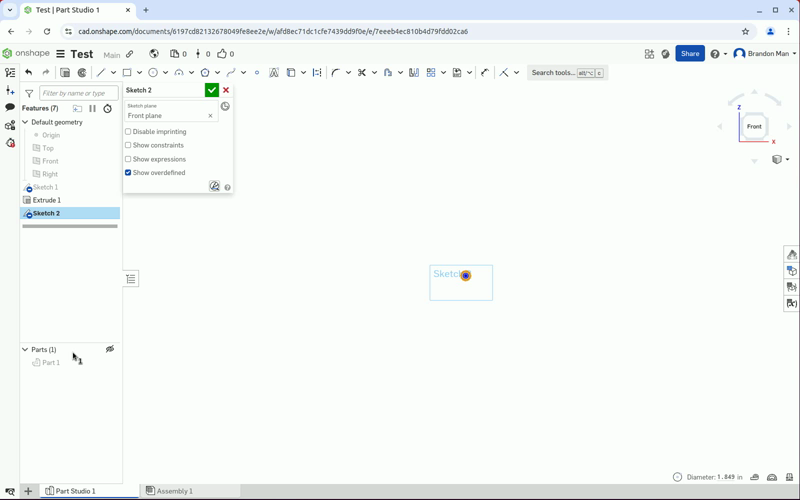
key(shift+y)
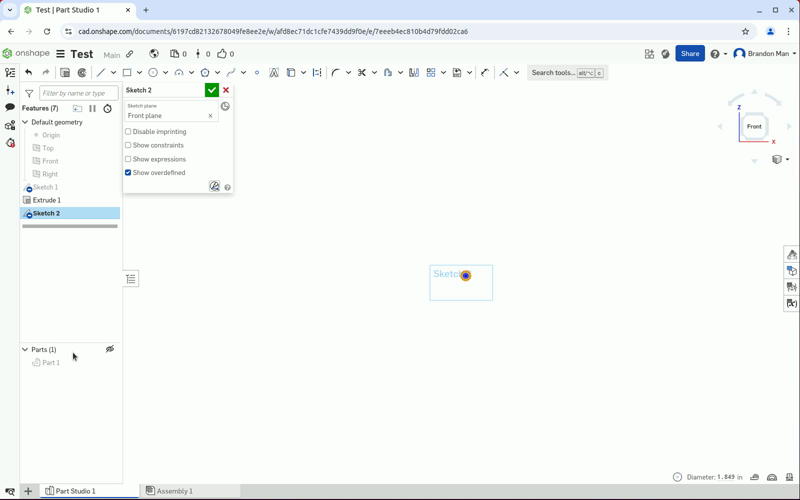
key(shift+e)
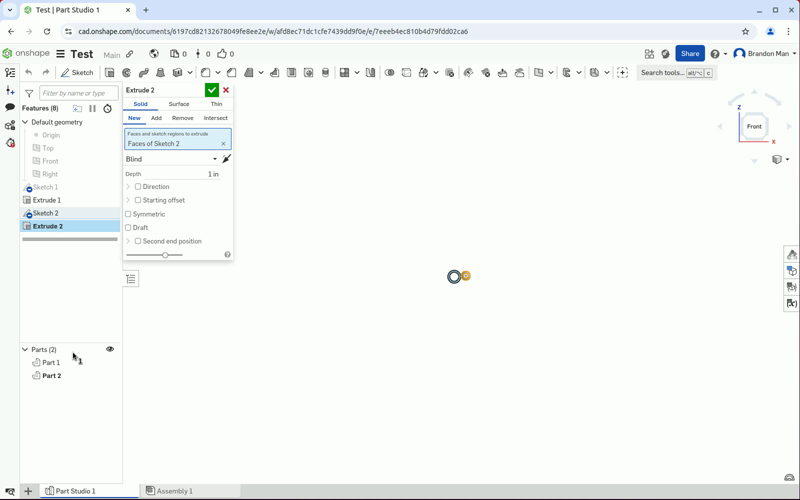
mouse_move(143, 106)
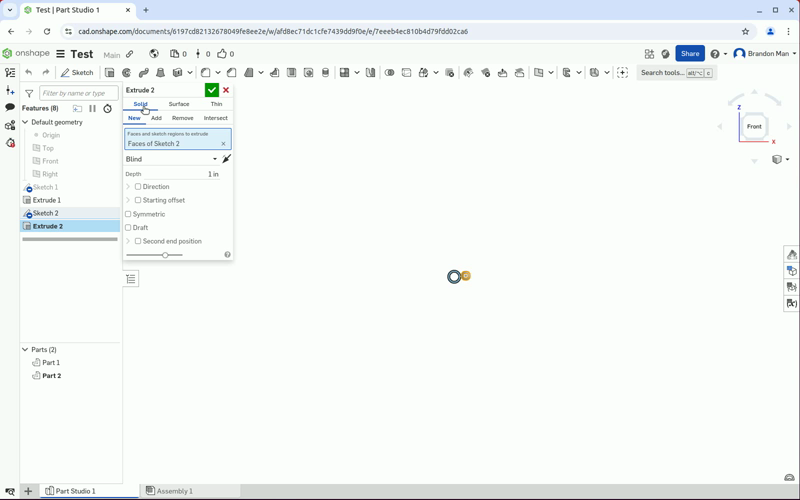
click(143, 106)
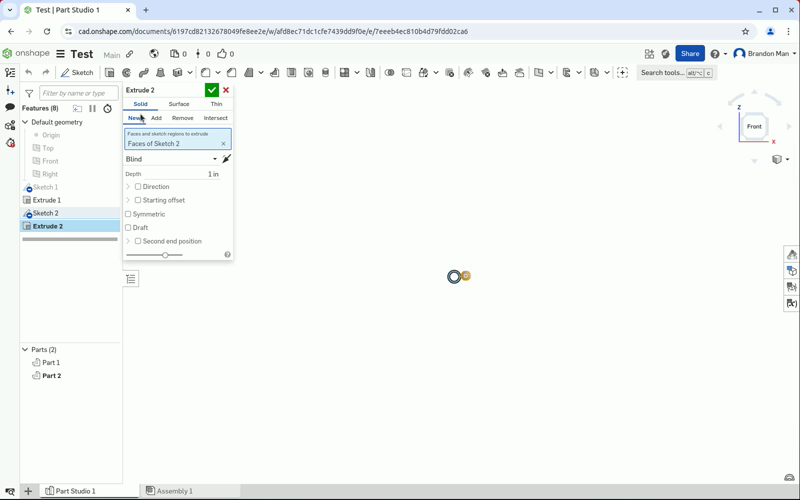
mouse_move(137, 120)
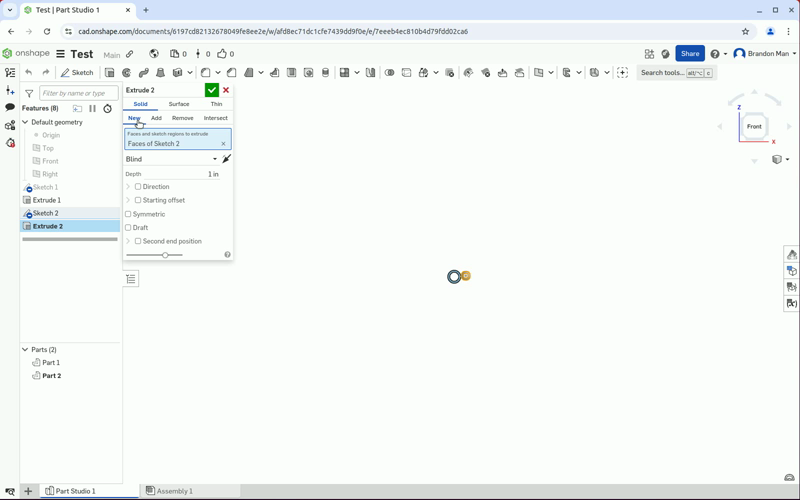
click(137, 120)
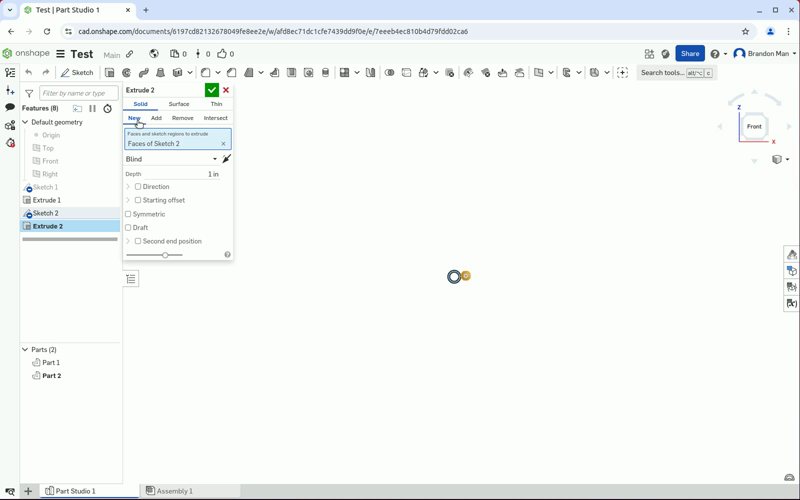
key(tab, 4)
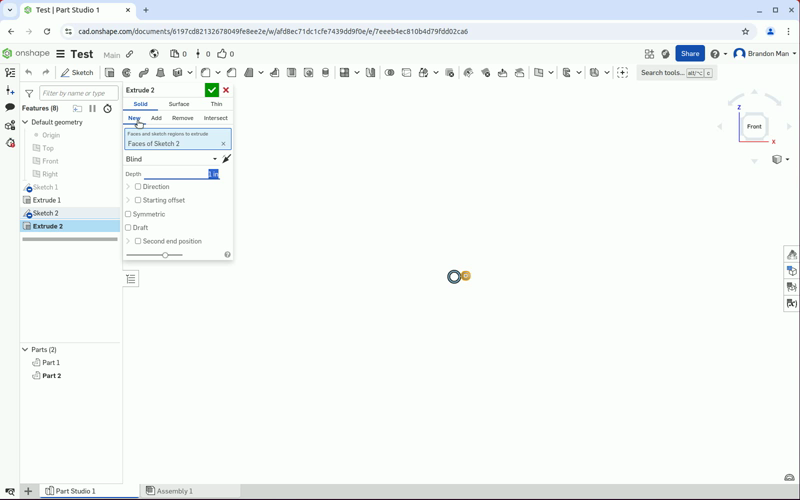
text(6.258)
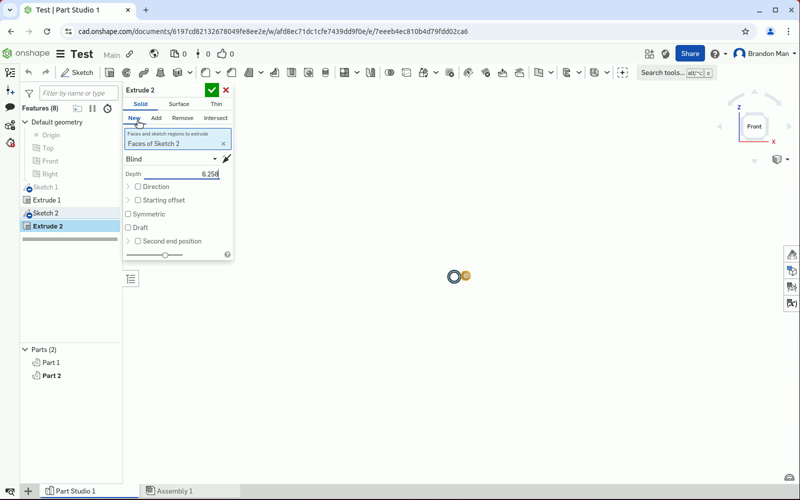
key(enter)
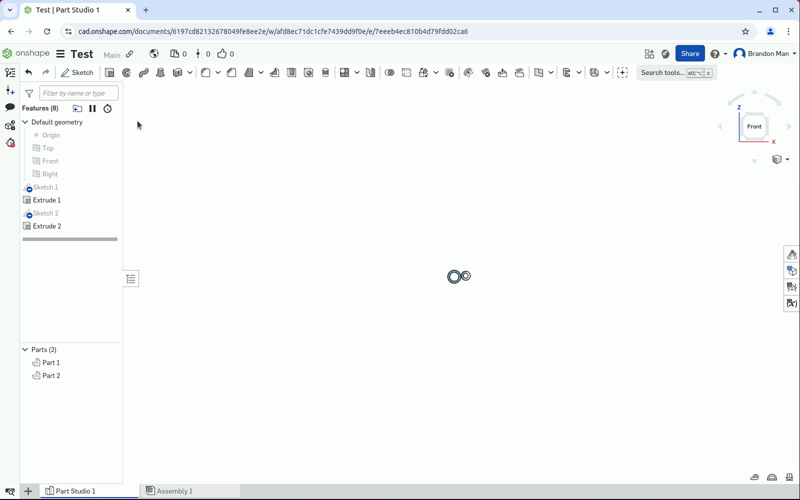
key(shift+h)
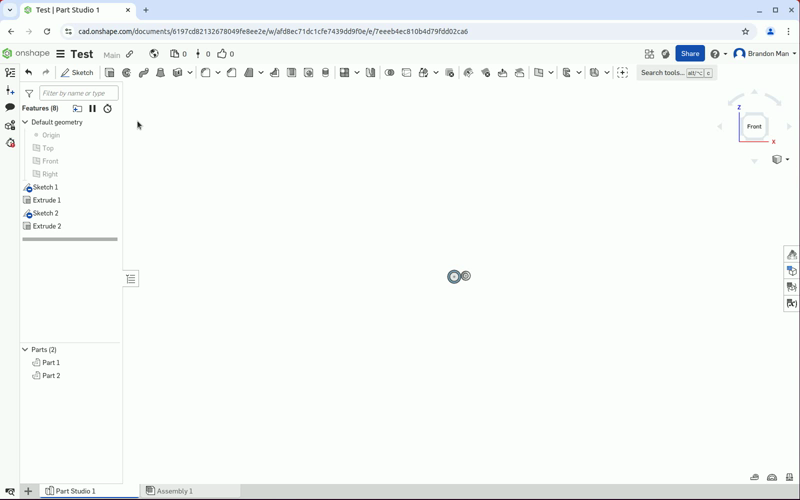
key(shift+h)
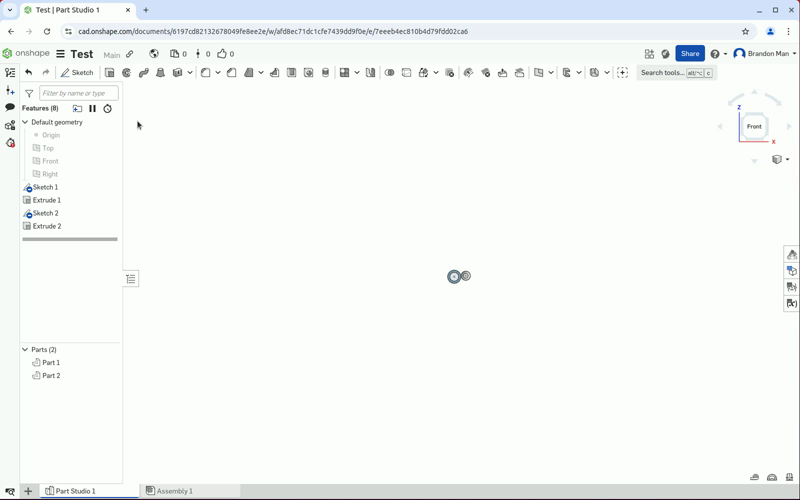
key(shift+7)
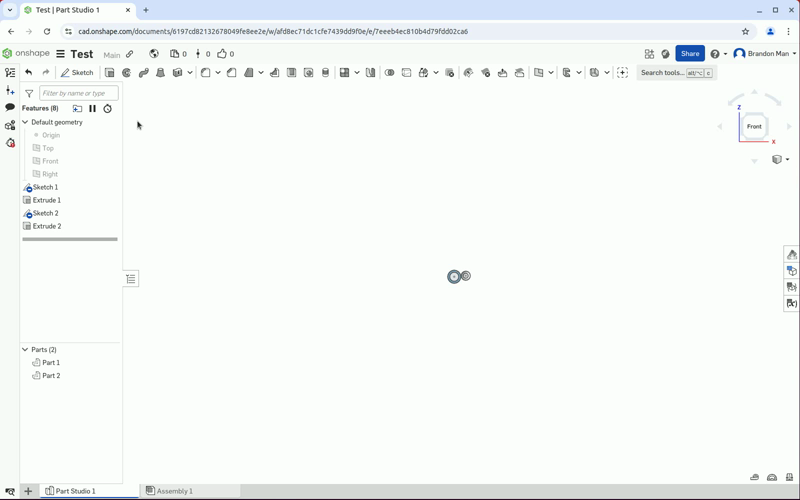
key(left, 2)
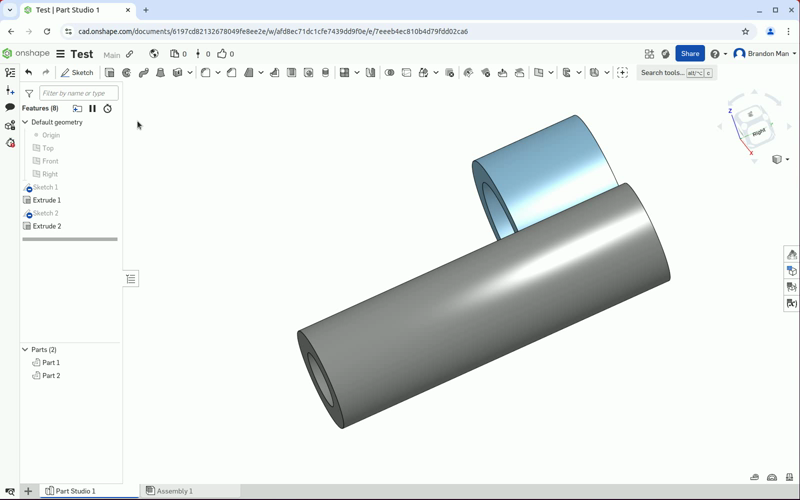
key(down, 2)
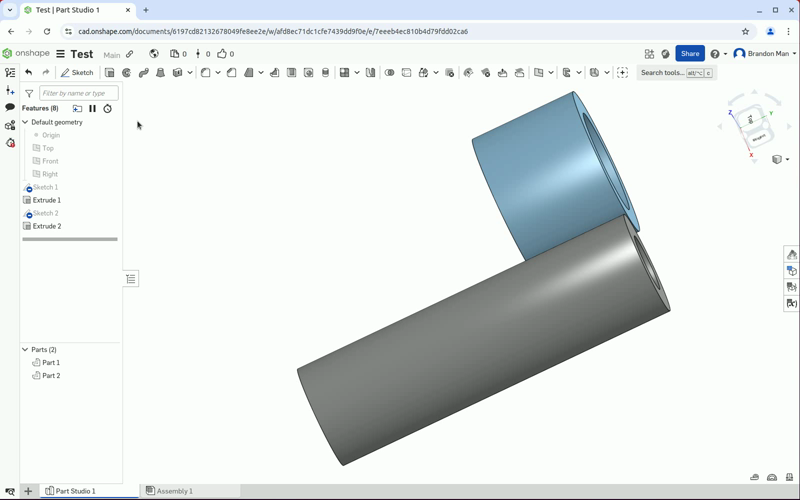
key(up, 2)
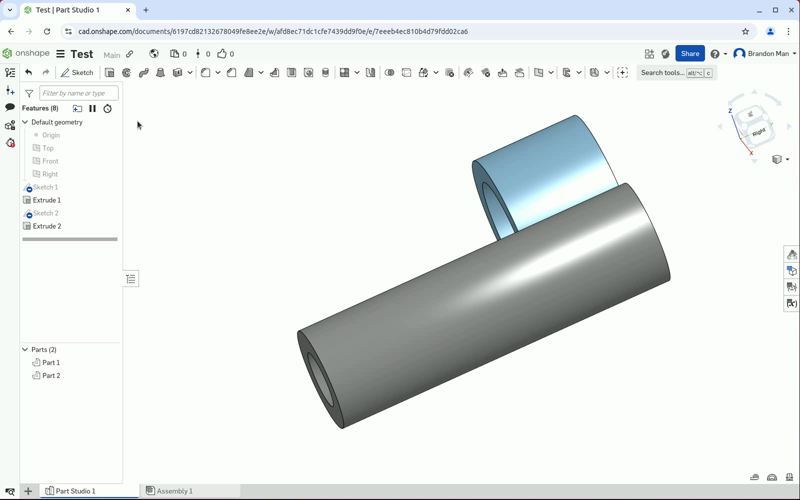
key(right, 2)
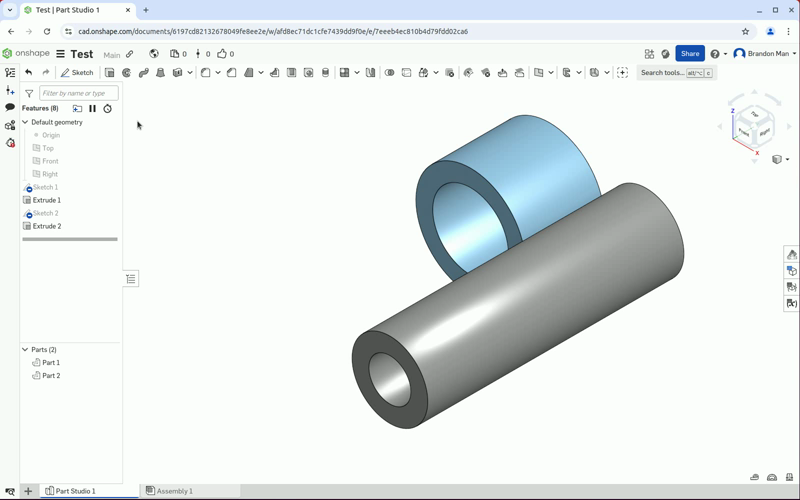
mouse_move(73, 189)
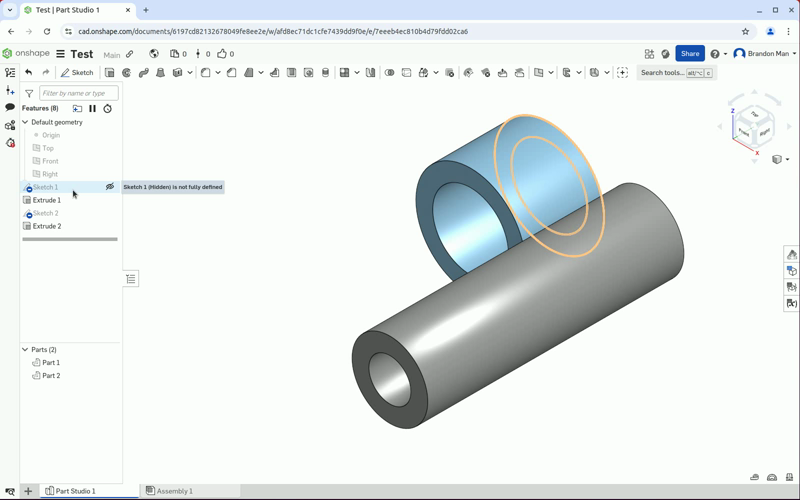
click(73, 189)